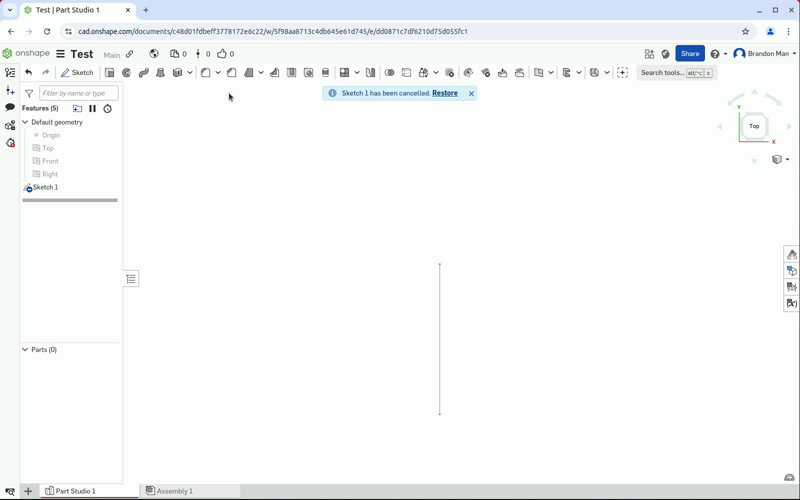
key(shift+h)
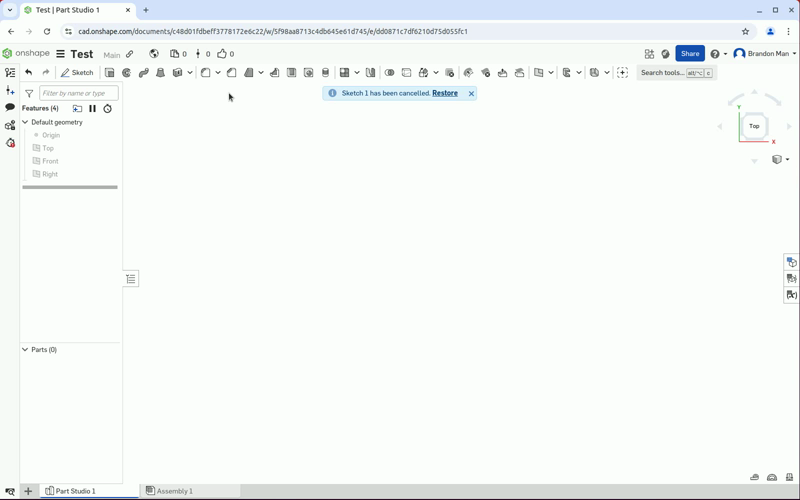
mouse_move(73, 352)
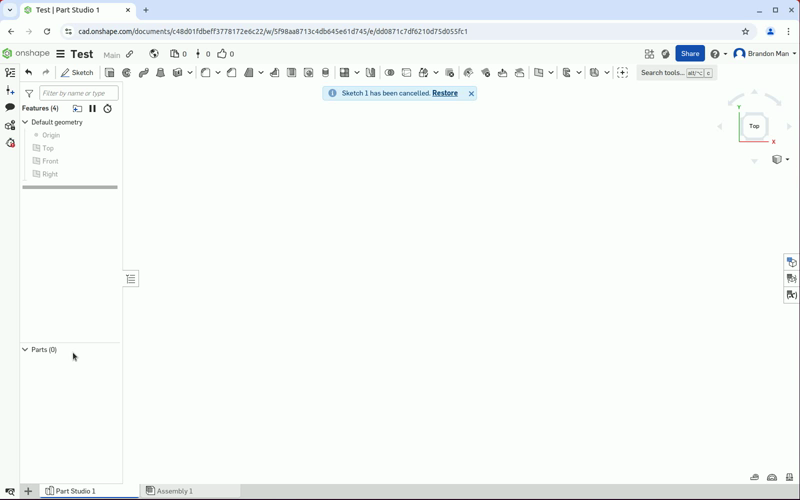
key(y)
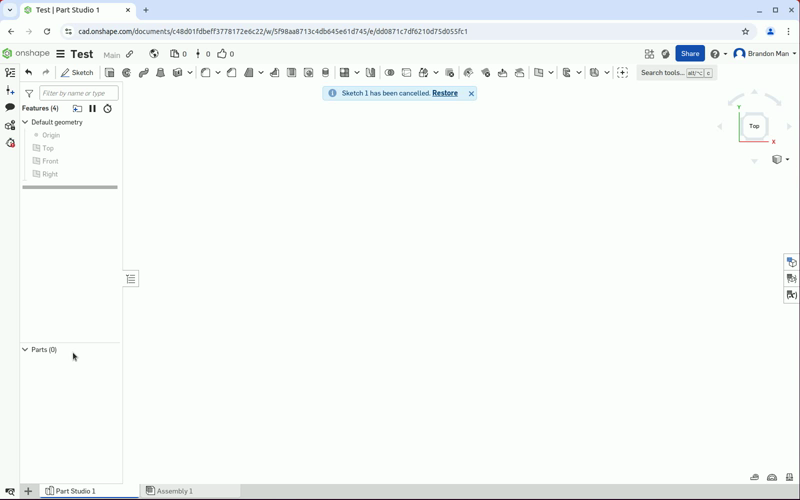
key(shift+p)
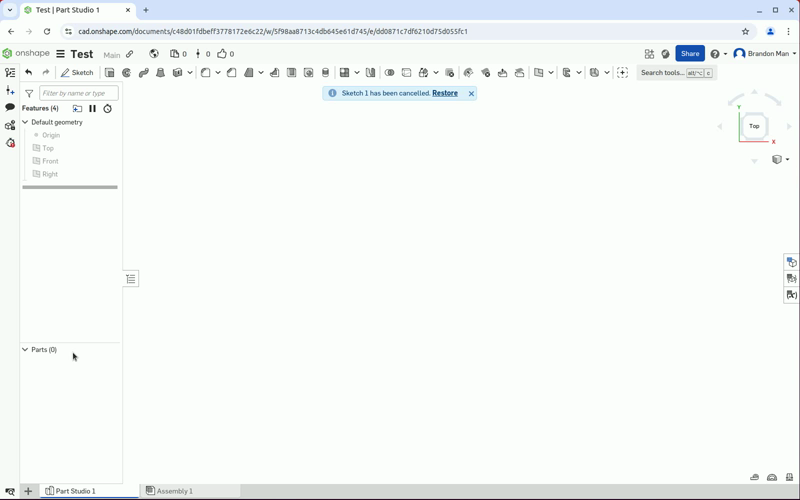
key(space)
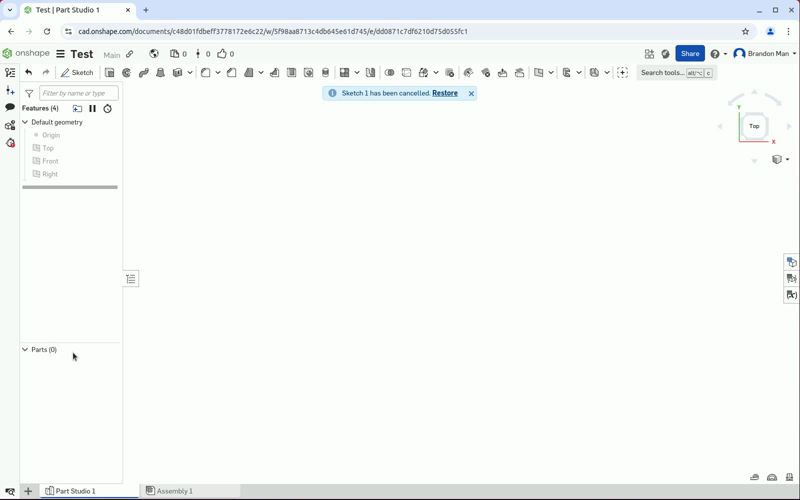
key_down(shift)
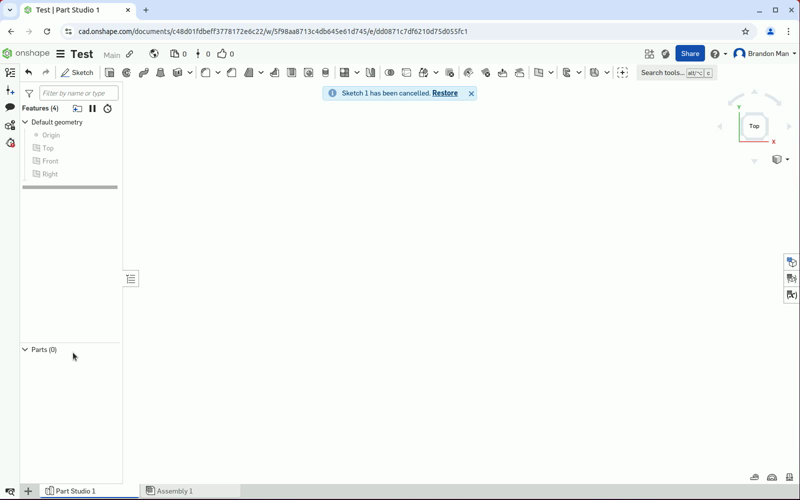
key(up)
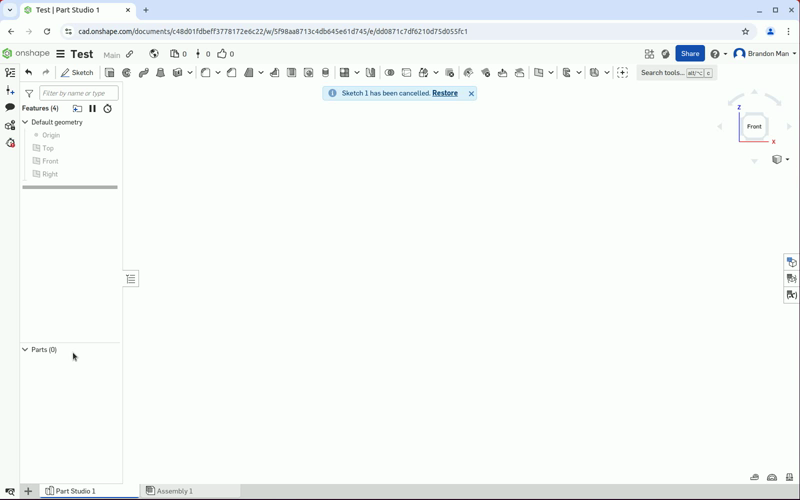
key_up(shift)
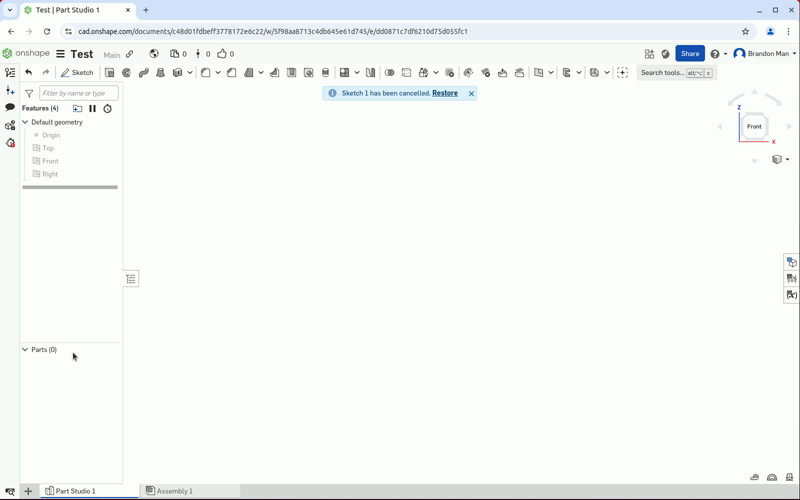
mouse_move(73, 352)
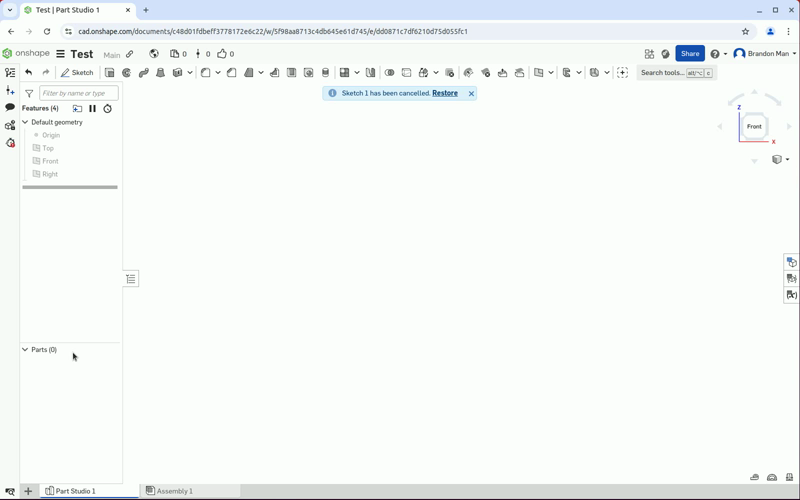
key(shift+y)
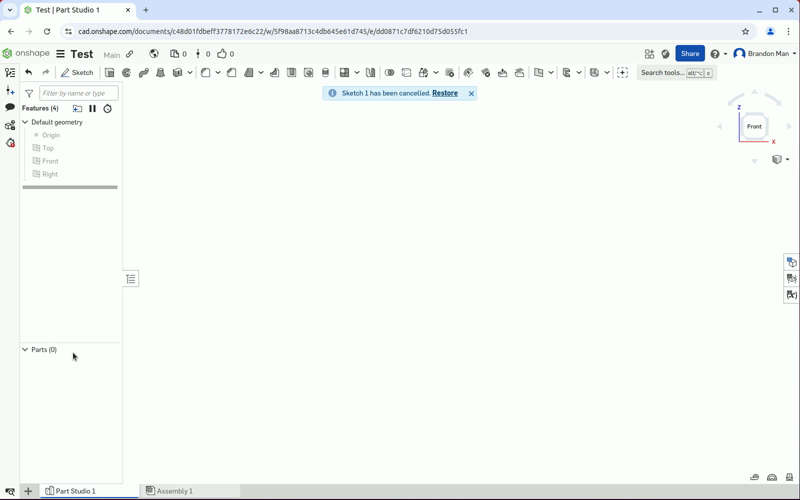
key(shift+s)
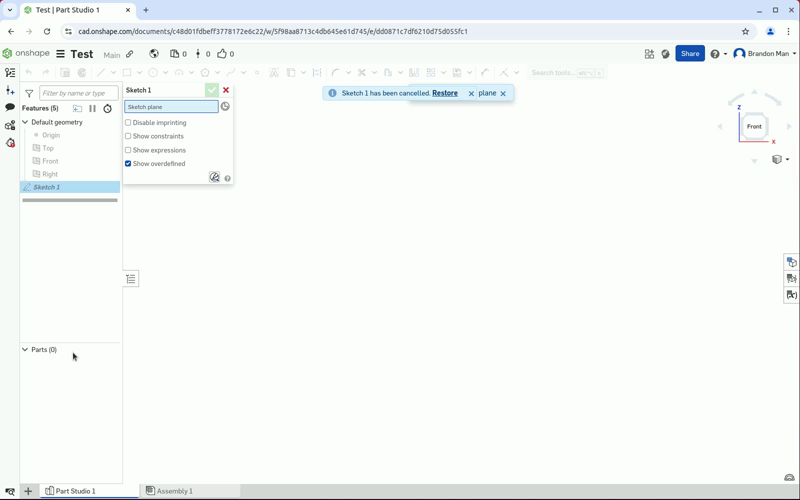
mouse_move(73, 163)
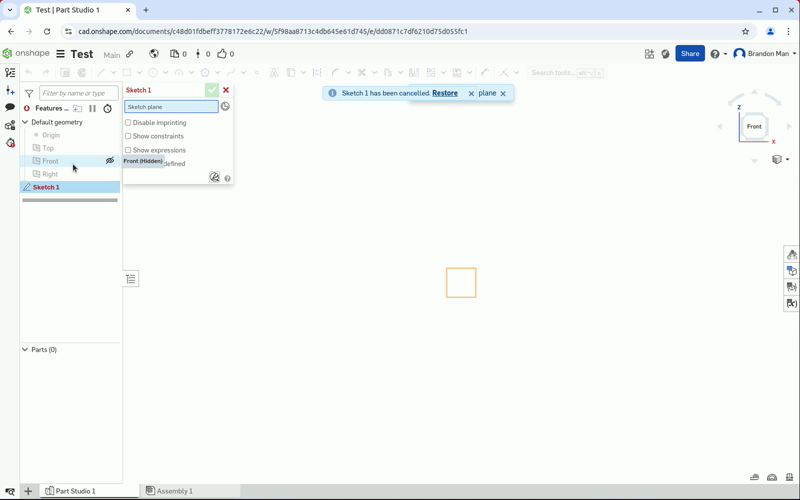
click(73, 163)
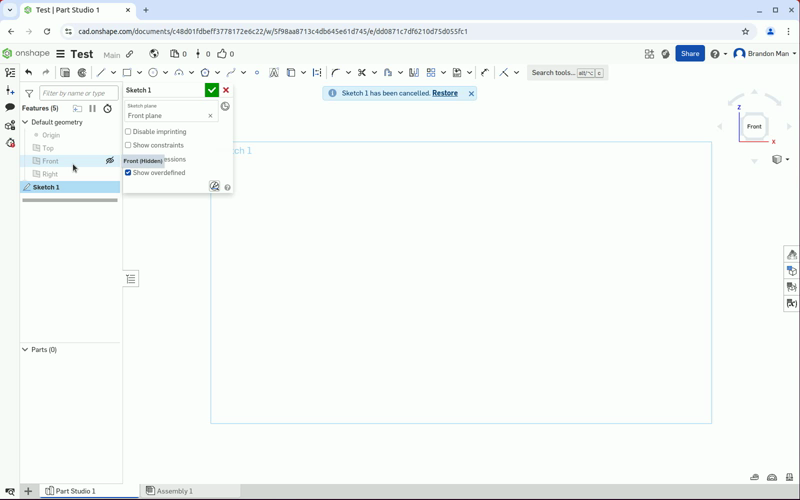
mouse_move(73, 352)
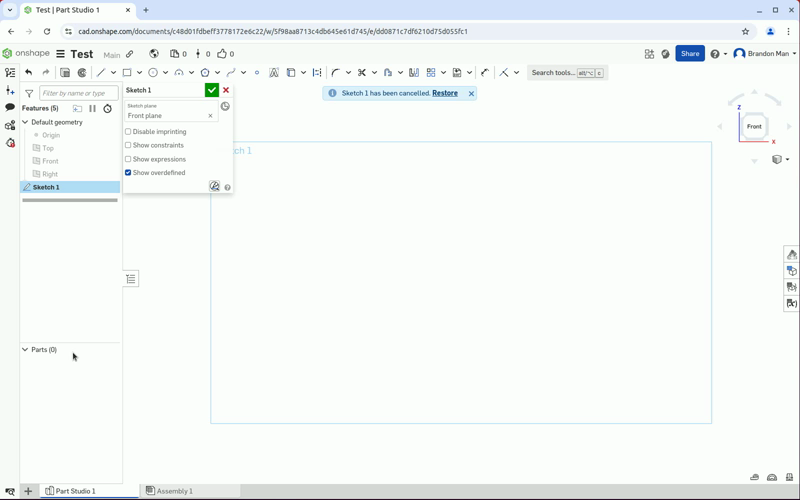
key(y)
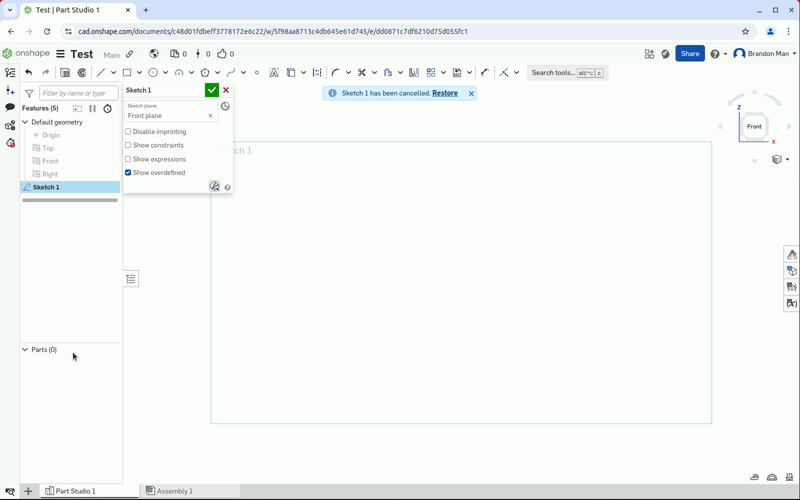
key(l)
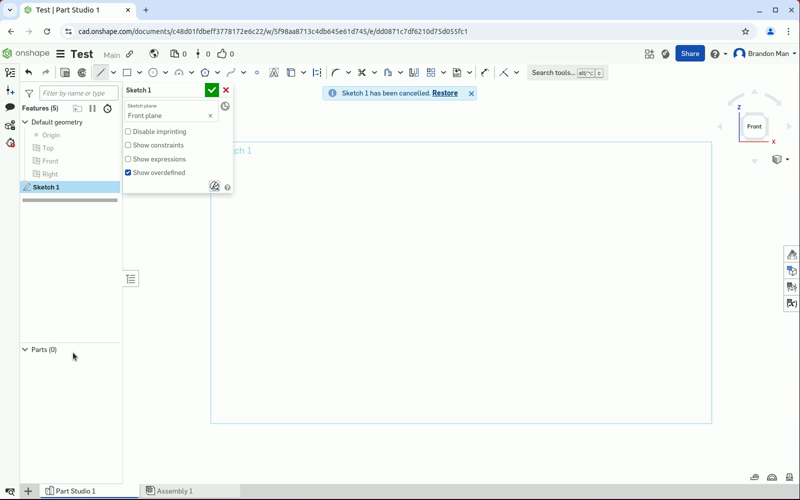
key_down(shift)
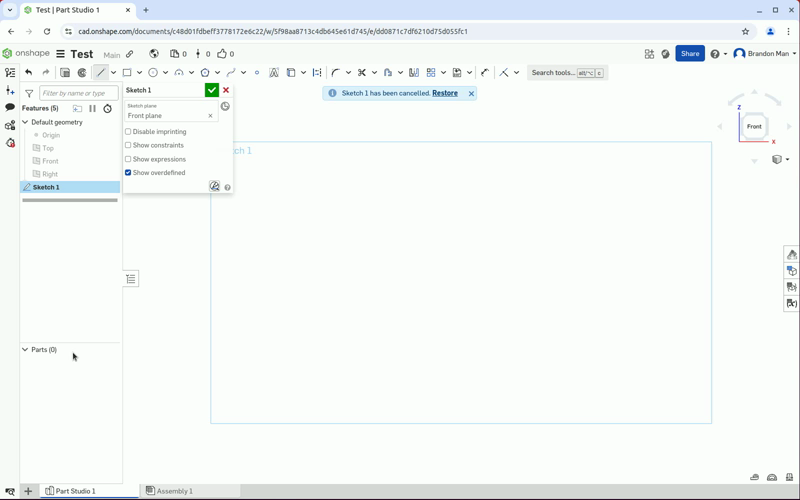
mouse_move(404, 339)
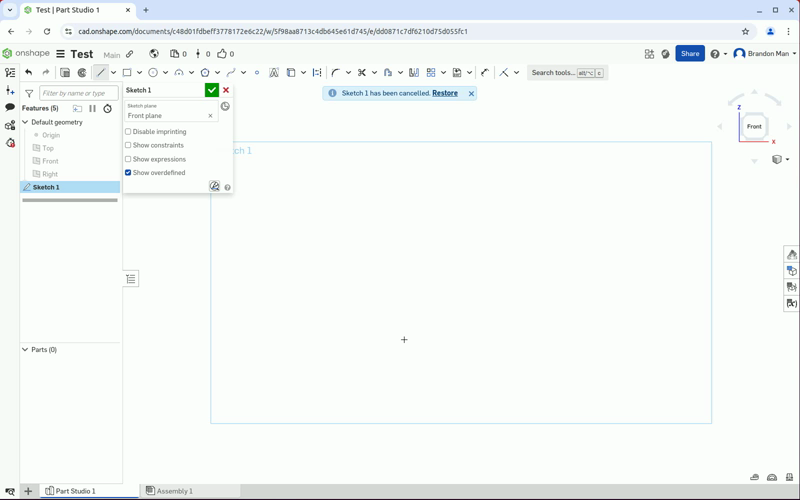
click(404, 339)
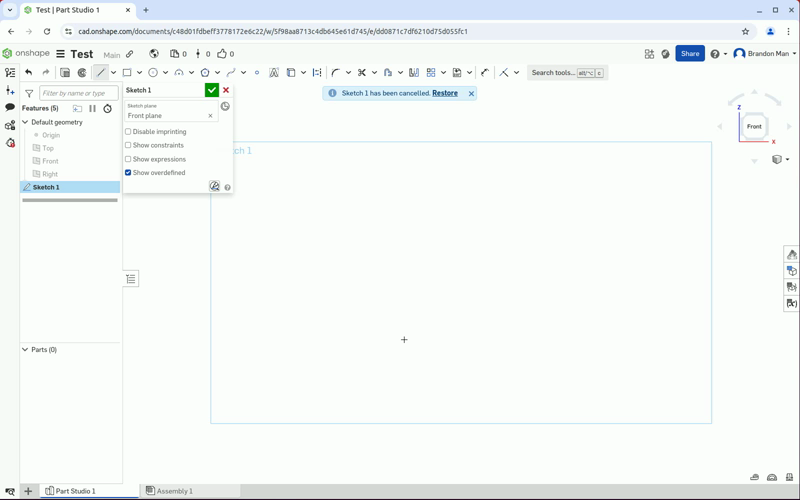
key_up(shift)
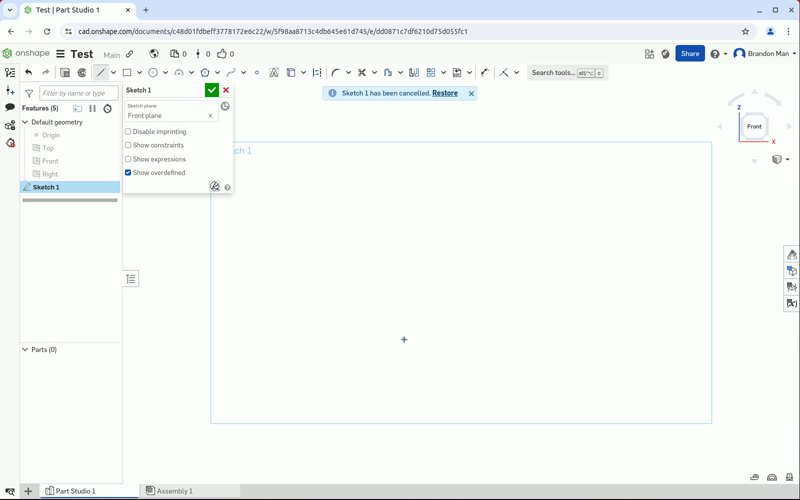
key_down(shift)
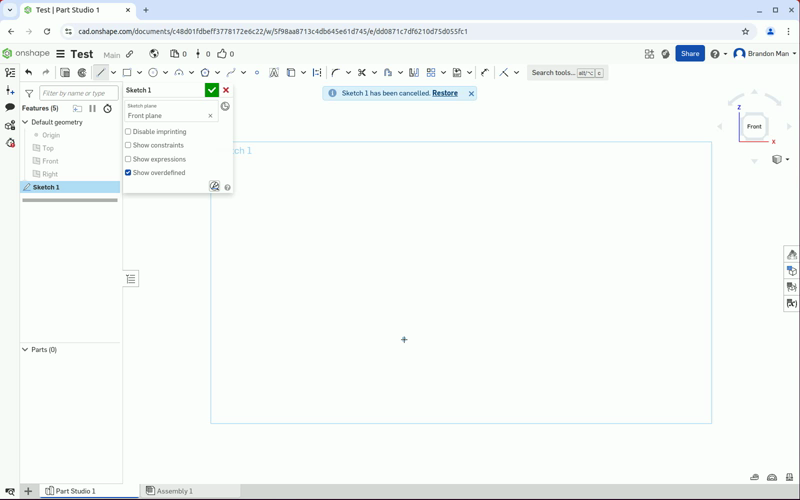
mouse_move(434, 339)
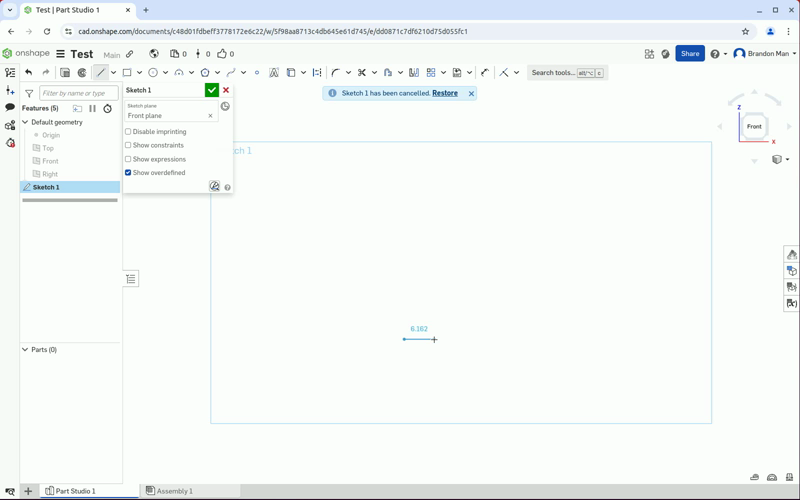
mouse_move(461, 339)
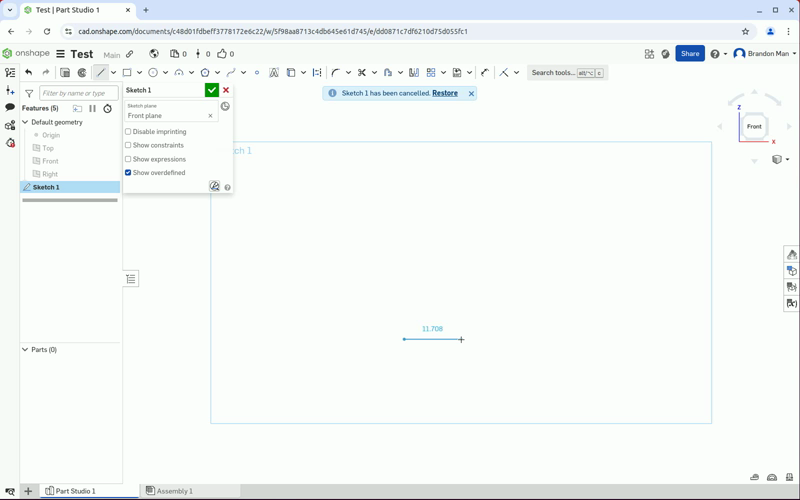
click(461, 339)
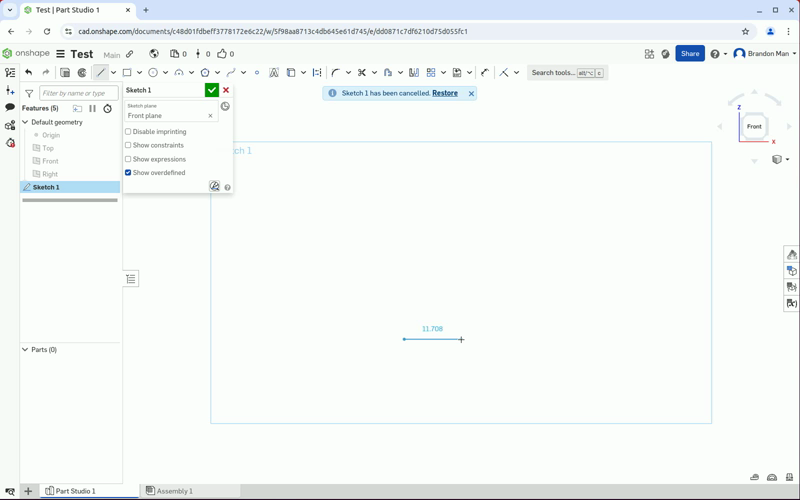
key_up(shift)
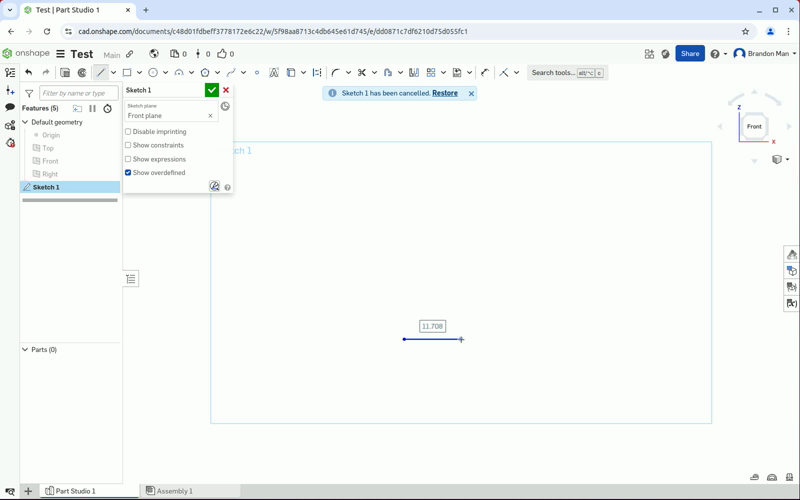
key_down(shift)
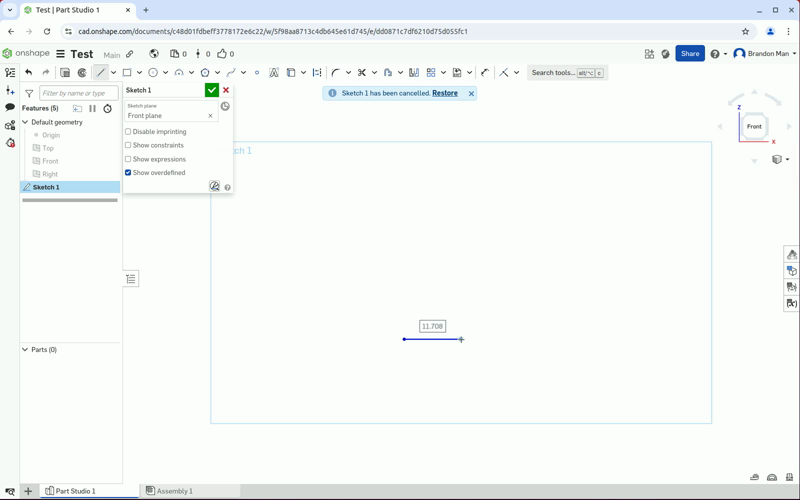
mouse_move(461, 226)
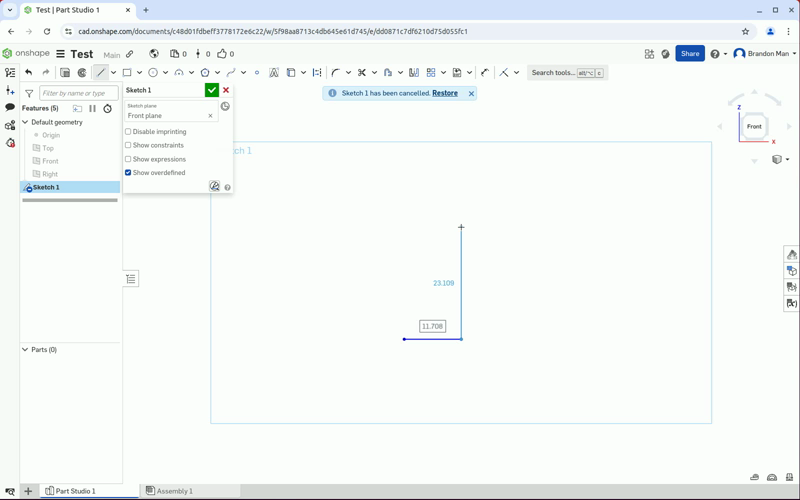
click(461, 226)
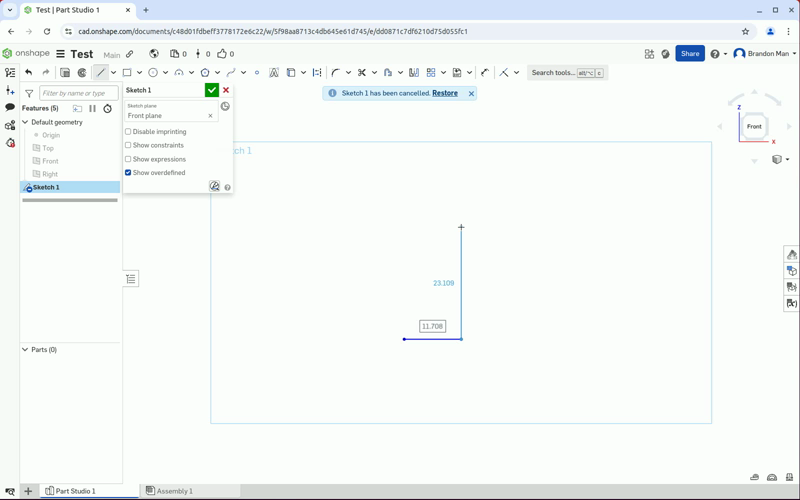
key_up(shift)
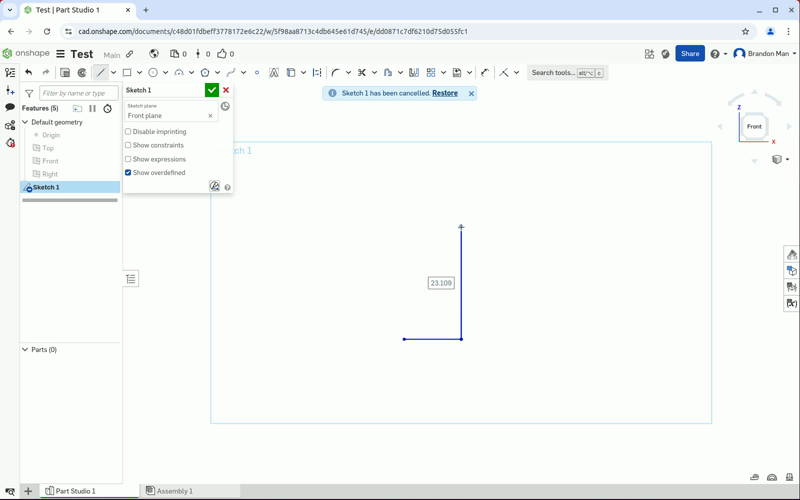
key_down(shift)
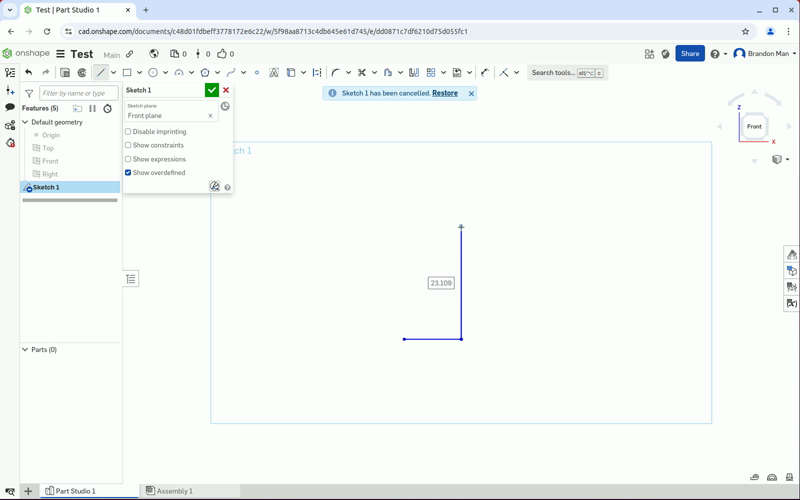
mouse_move(491, 226)
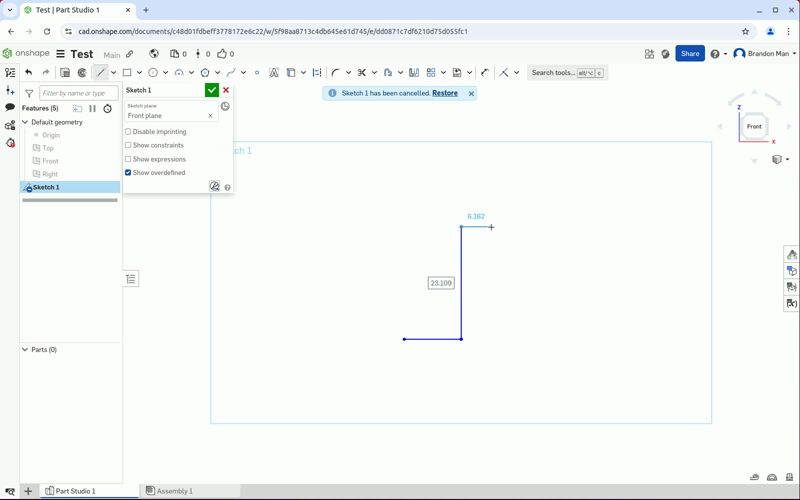
mouse_move(404, 226)
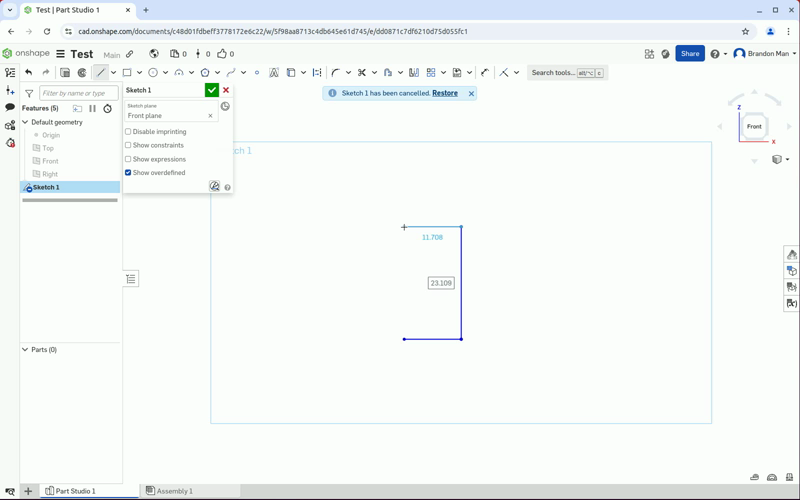
click(404, 226)
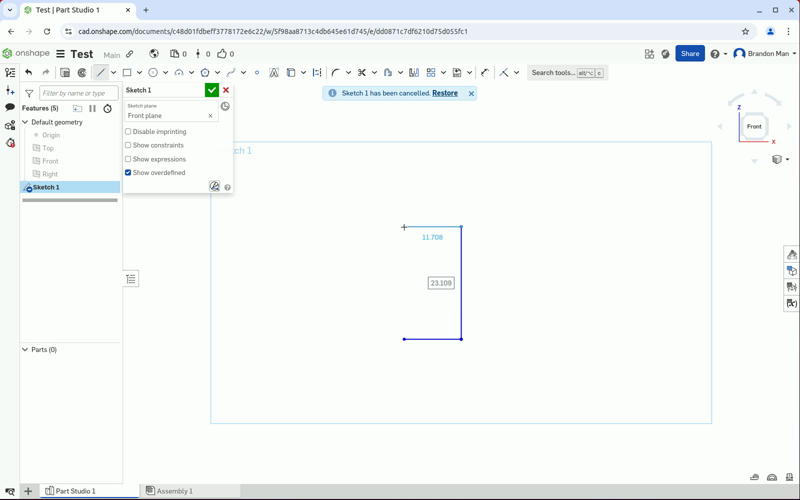
key_up(shift)
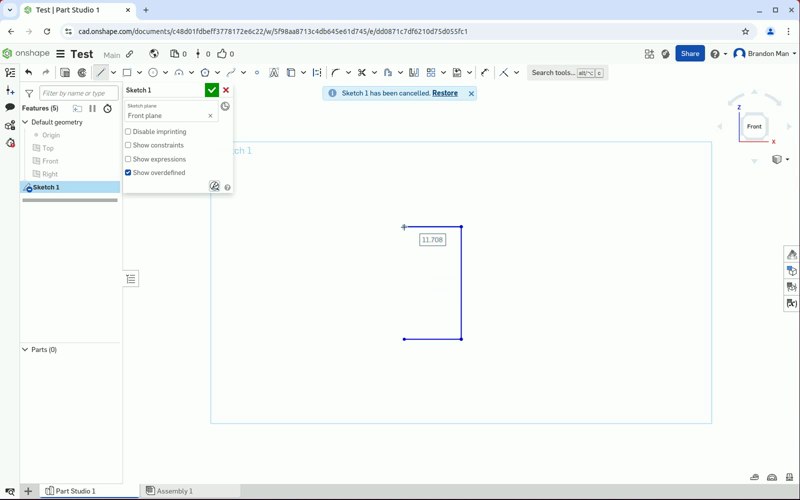
key(esc)
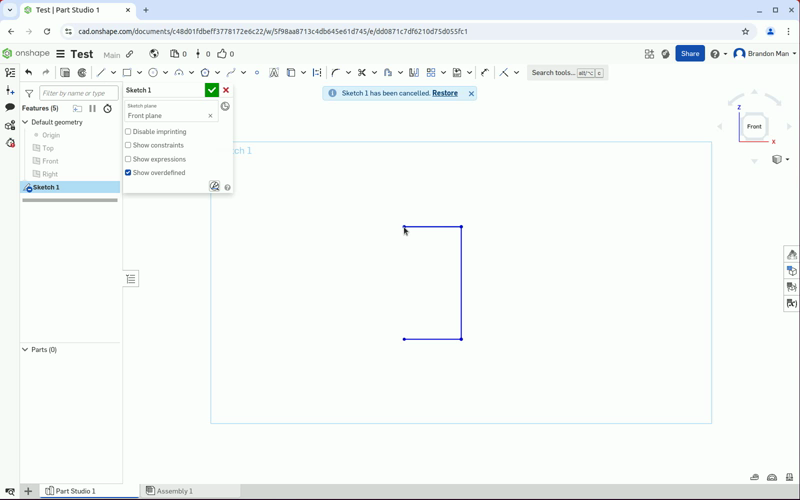
key(a)
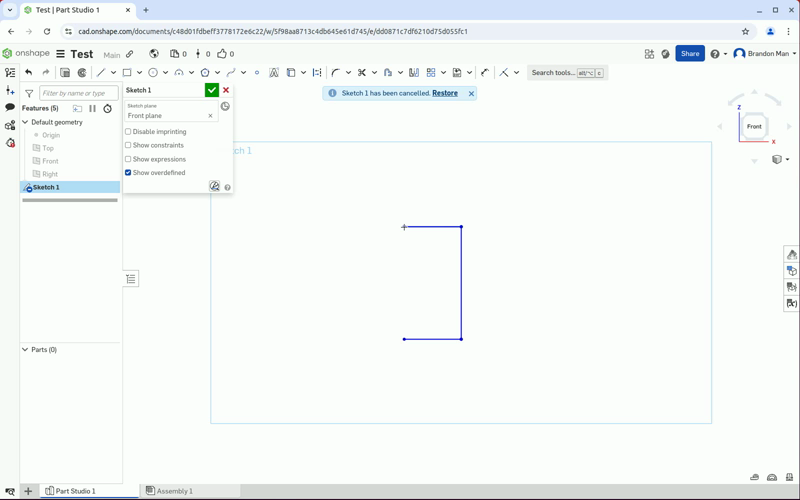
mouse_move(404, 226)
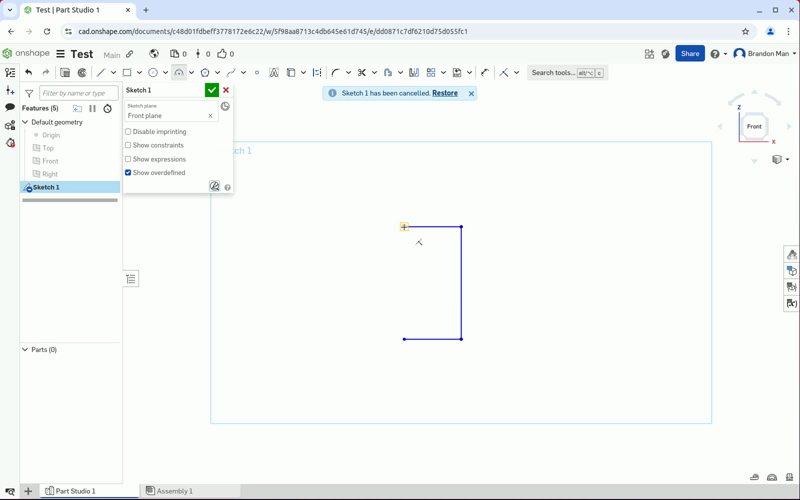
click(404, 226)
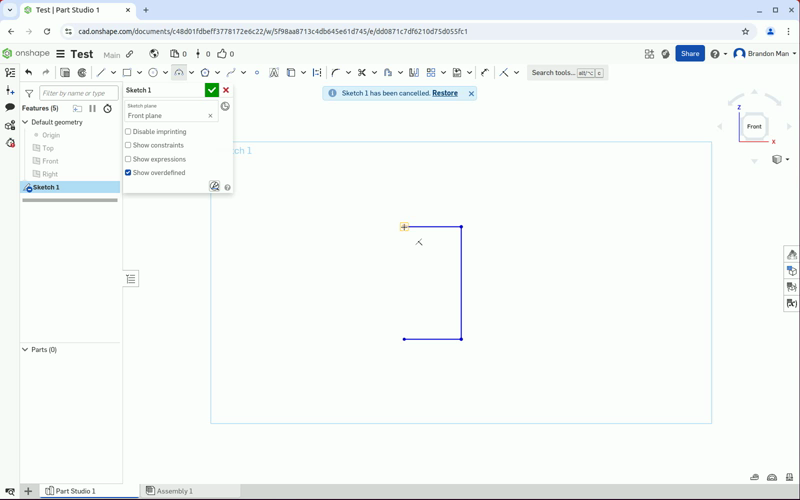
mouse_move(404, 339)
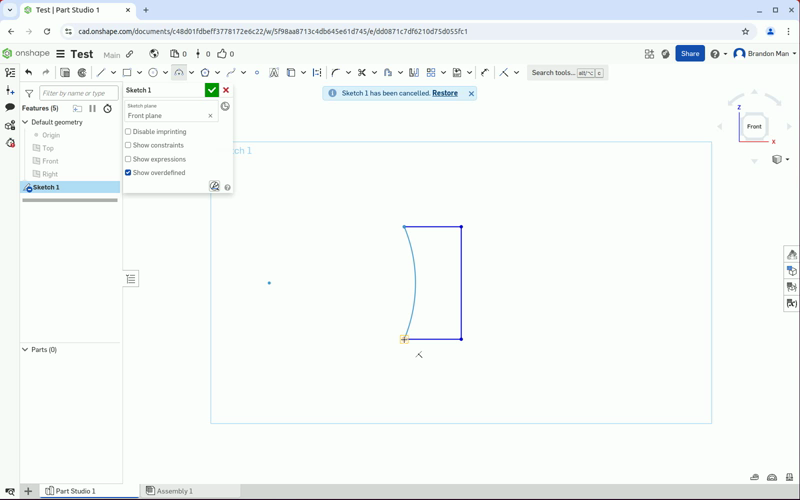
click(404, 339)
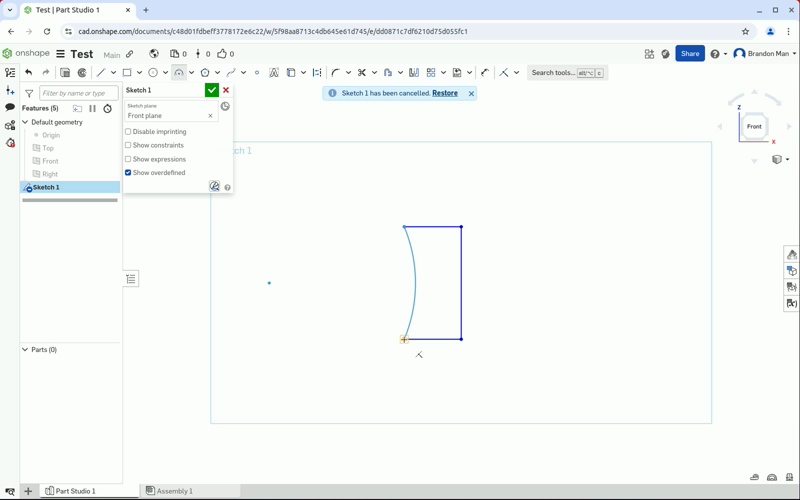
key_down(shift)
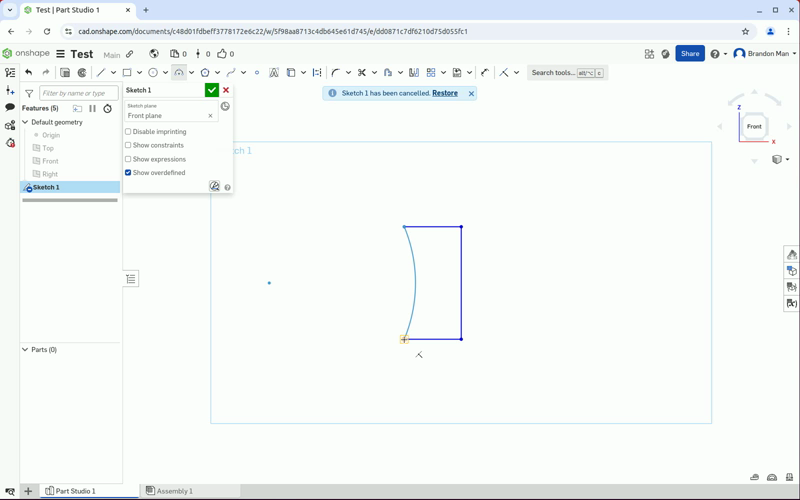
mouse_move(348, 282)
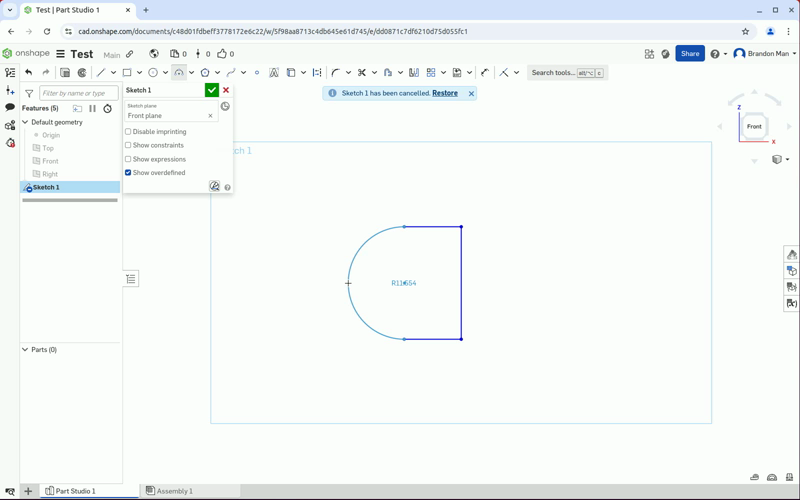
click(348, 282)
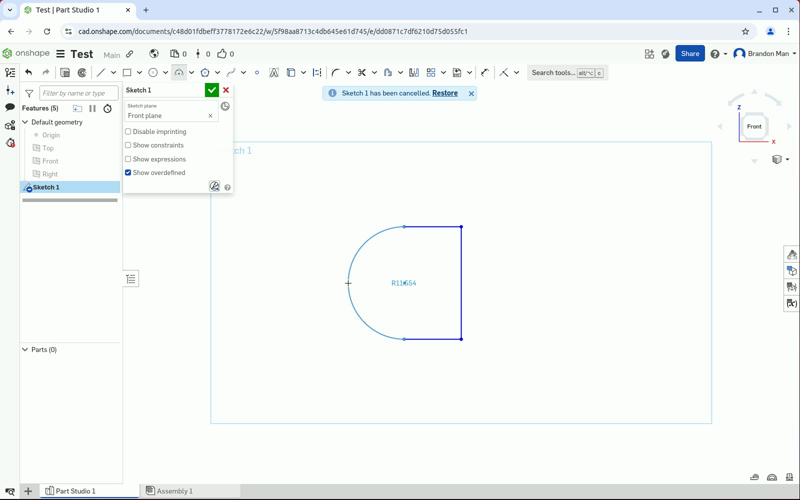
key_up(shift)
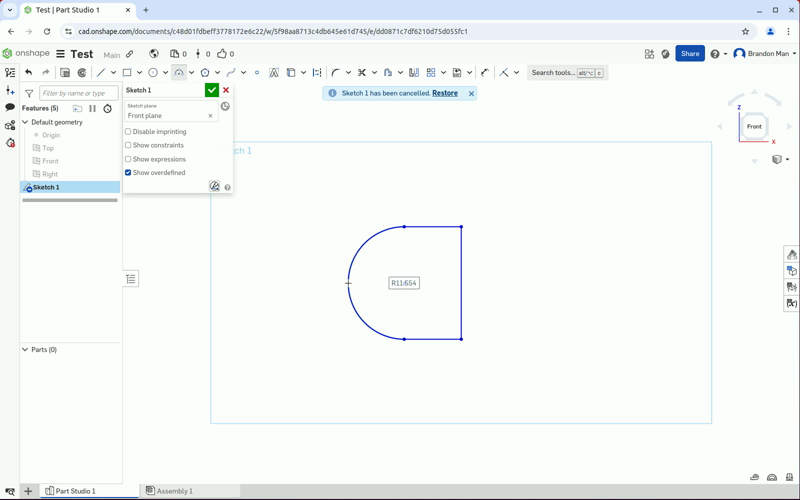
key(esc)
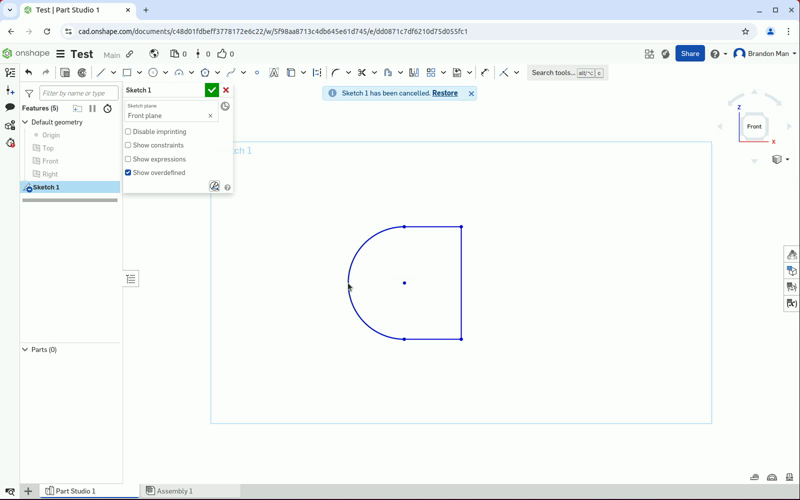
key(c)
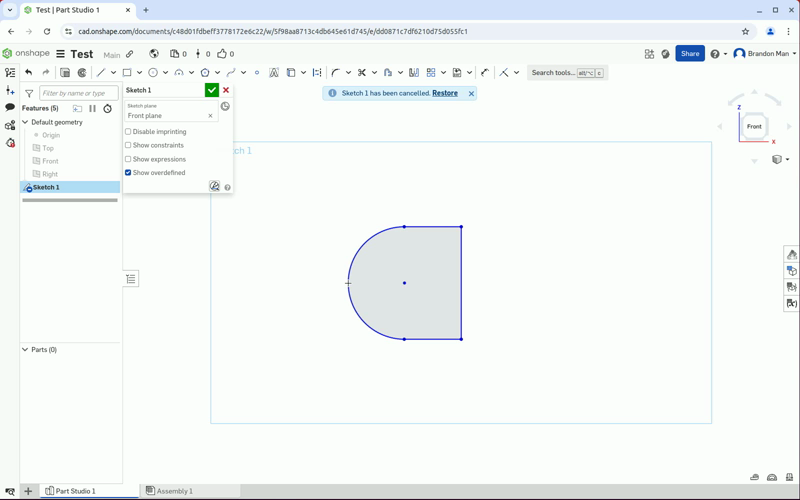
key_down(shift)
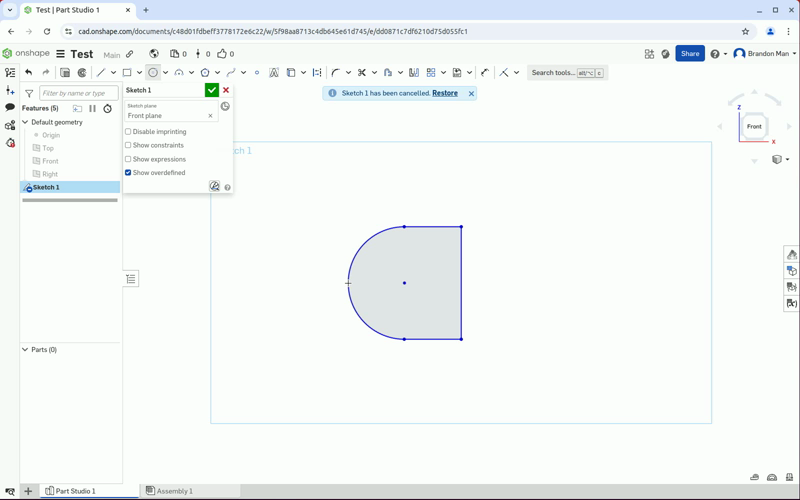
mouse_move(356, 282)
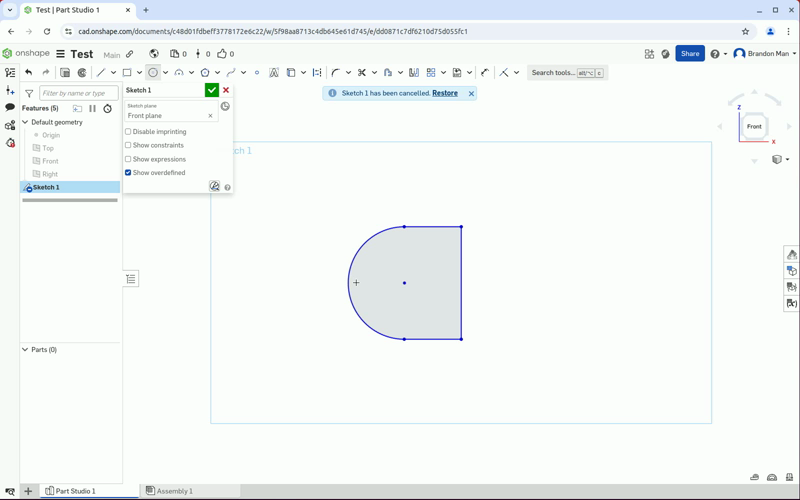
click(356, 282)
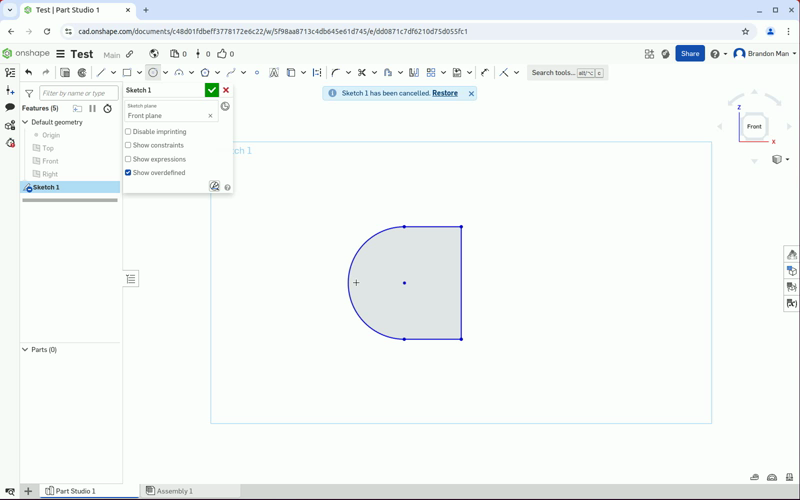
key_up(shift)
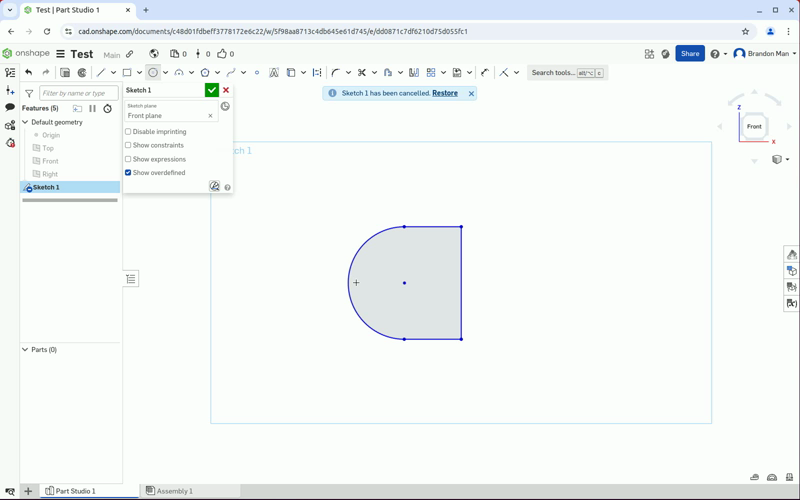
mouse_move(359, 282)
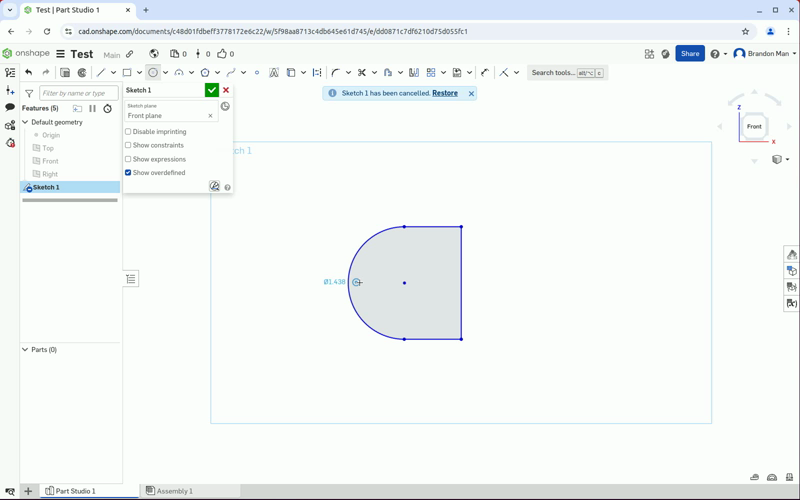
click(359, 282)
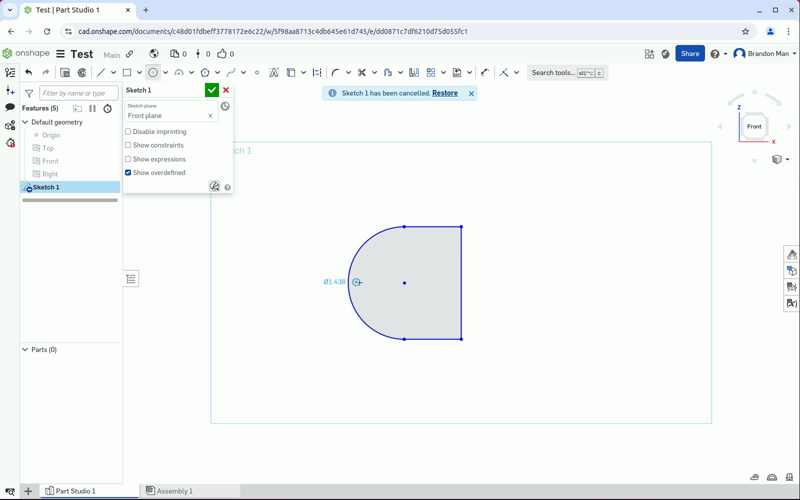
key(esc)
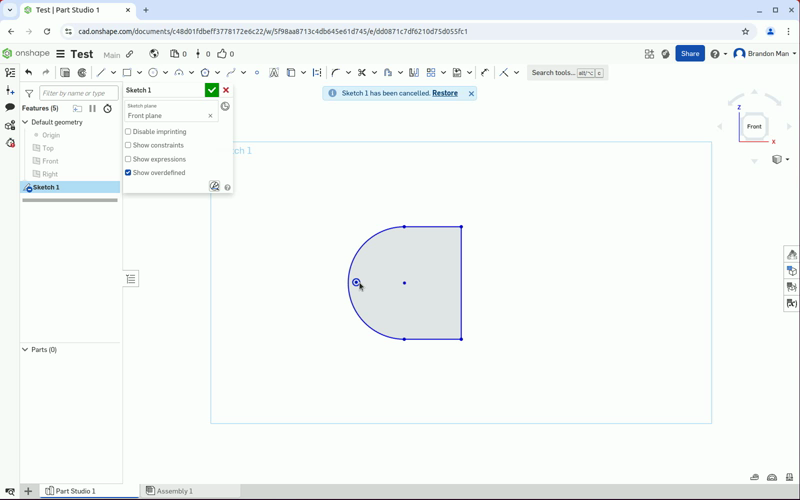
mouse_move(453, 275)
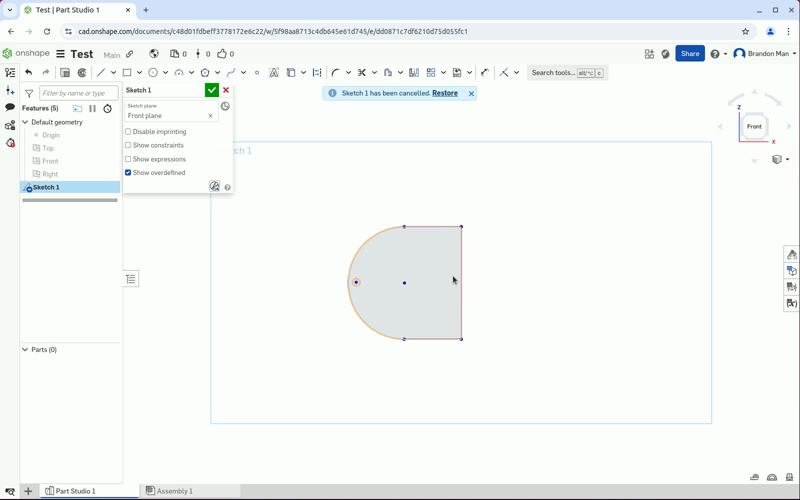
click(453, 275)
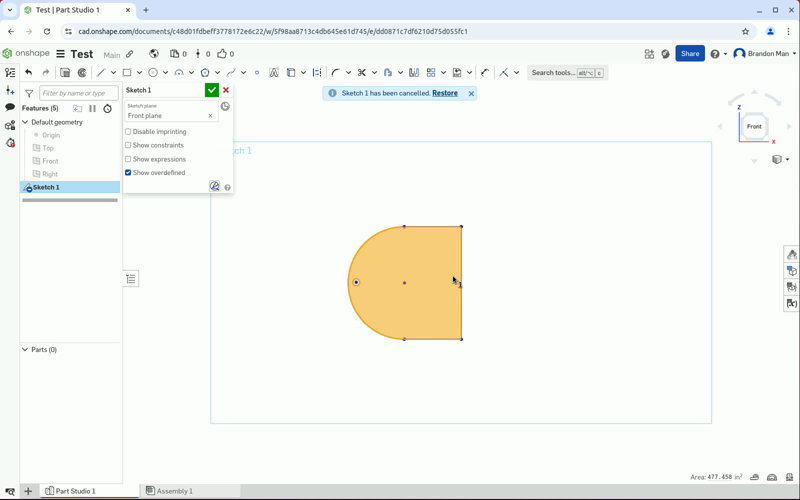
mouse_move(73, 352)
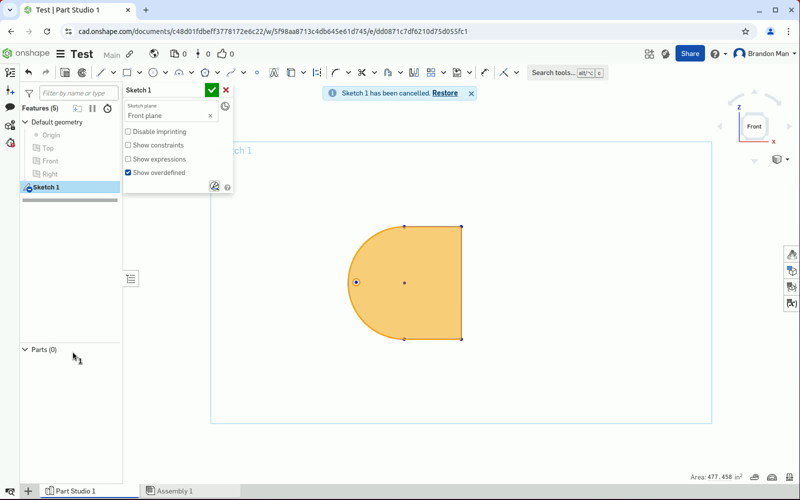
key(shift+y)
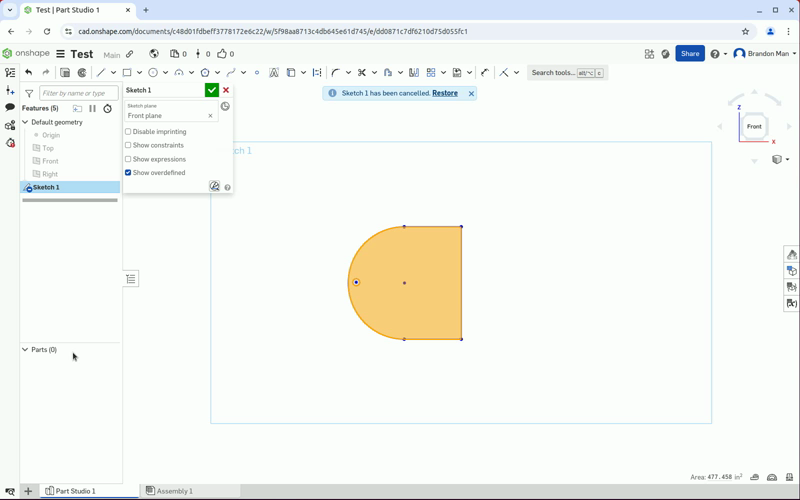
key(shift+e)
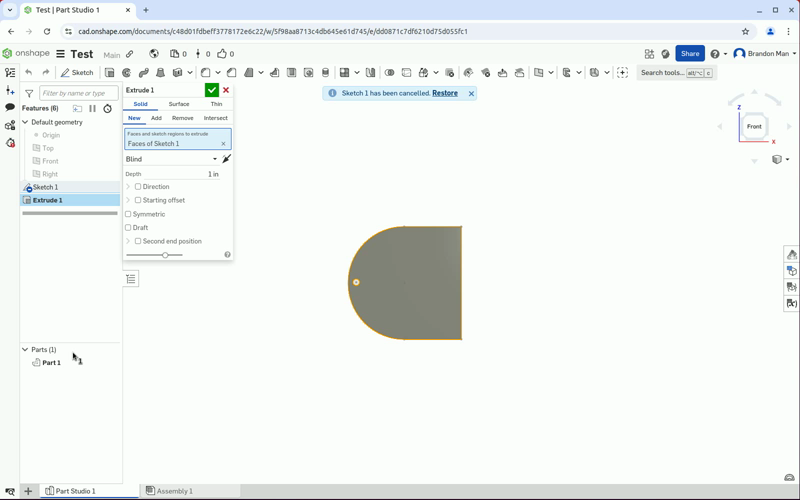
mouse_move(143, 106)
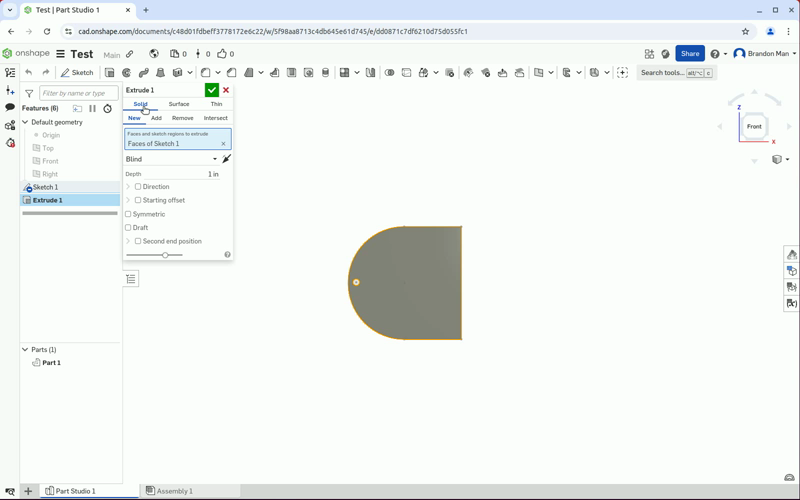
click(143, 106)
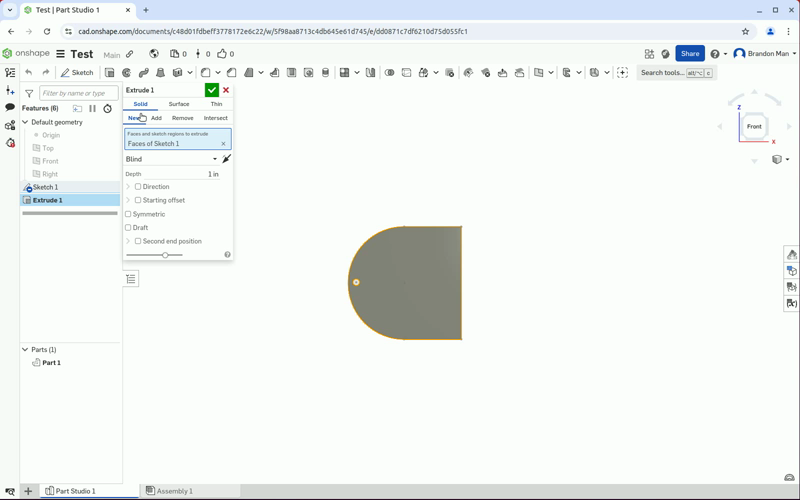
mouse_move(137, 120)
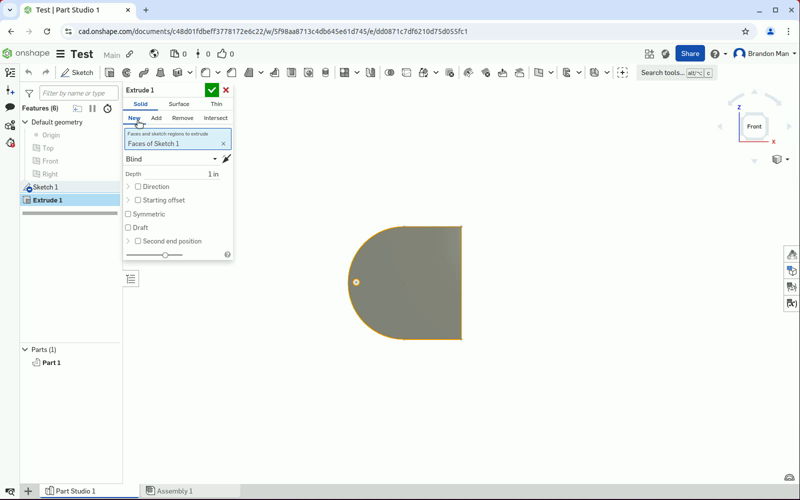
click(137, 120)
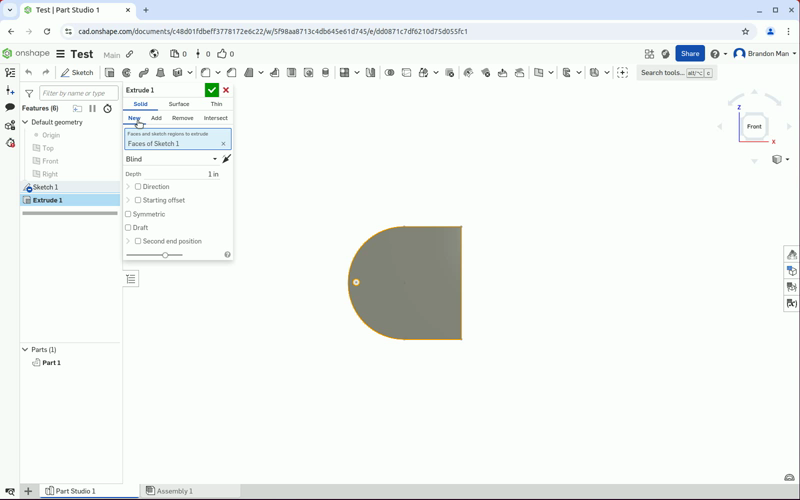
key(tab, 4)
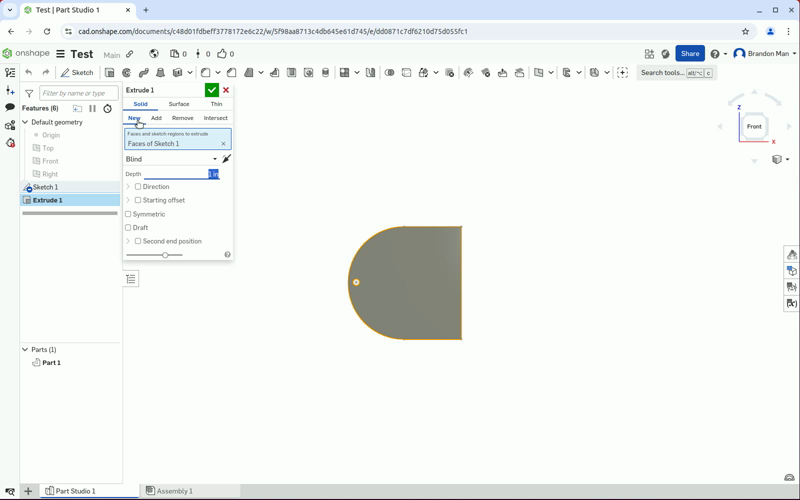
text(0.481)
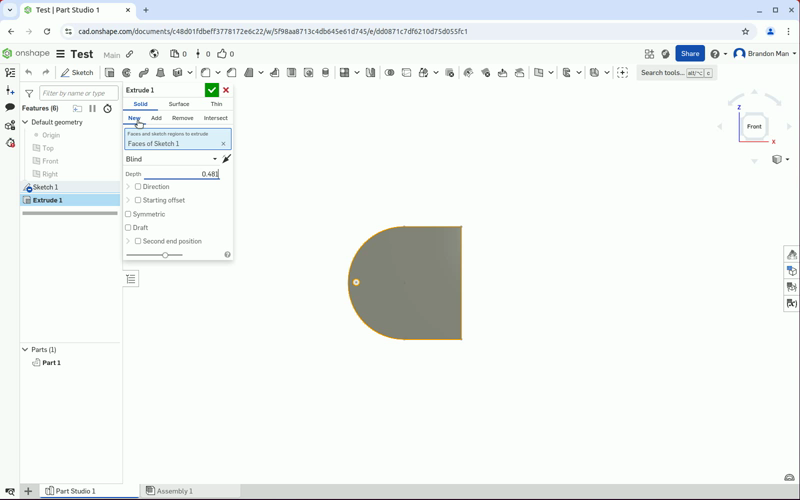
key(enter)
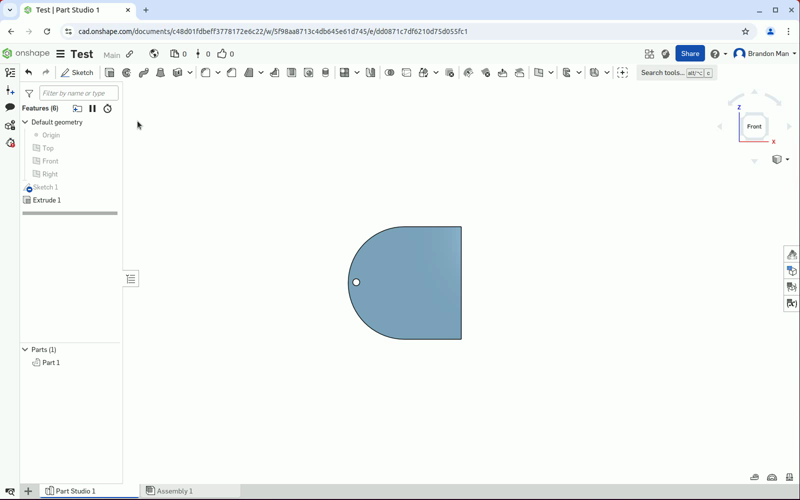
key(shift+h)
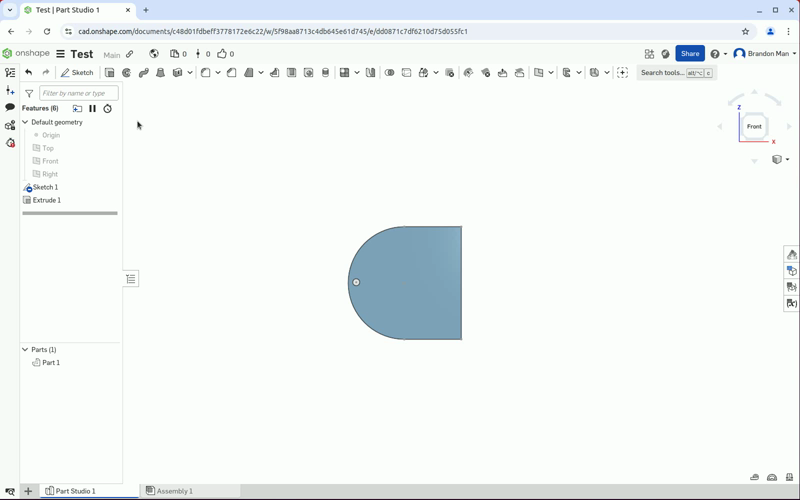
key(shift+h)
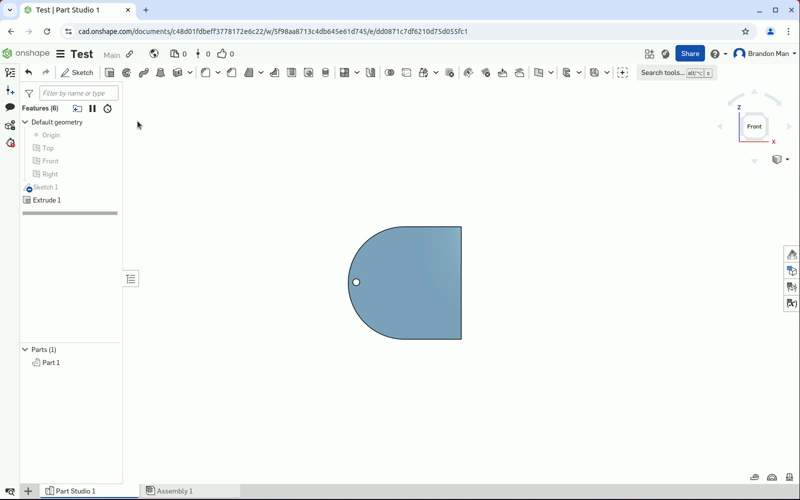
mouse_move(73, 189)
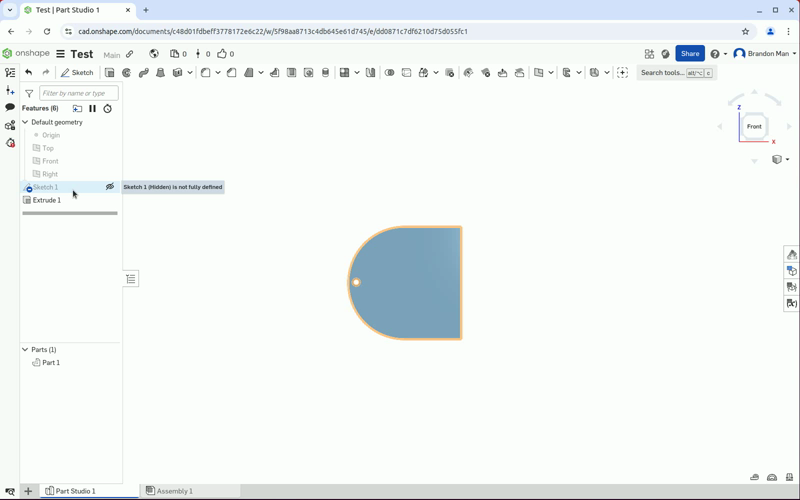
click(73, 189)
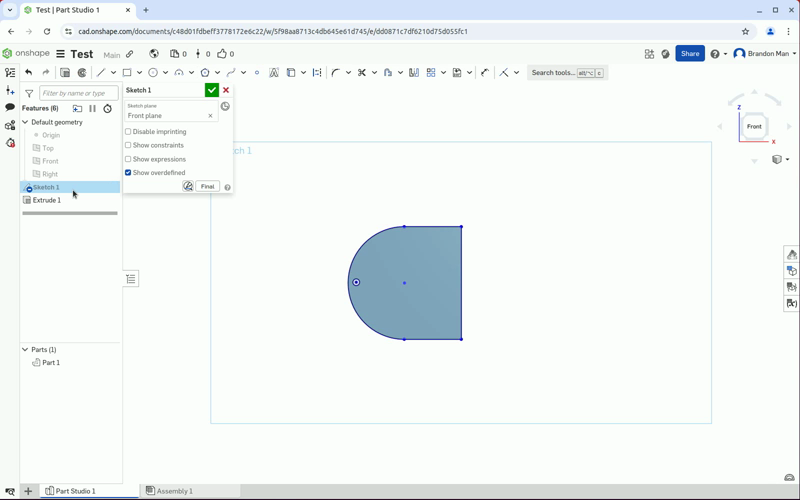
mouse_move(229, 92)
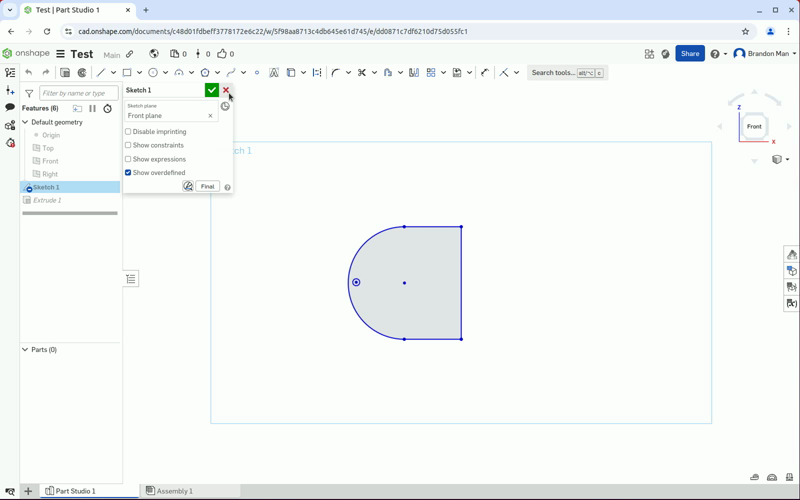
click(229, 92)
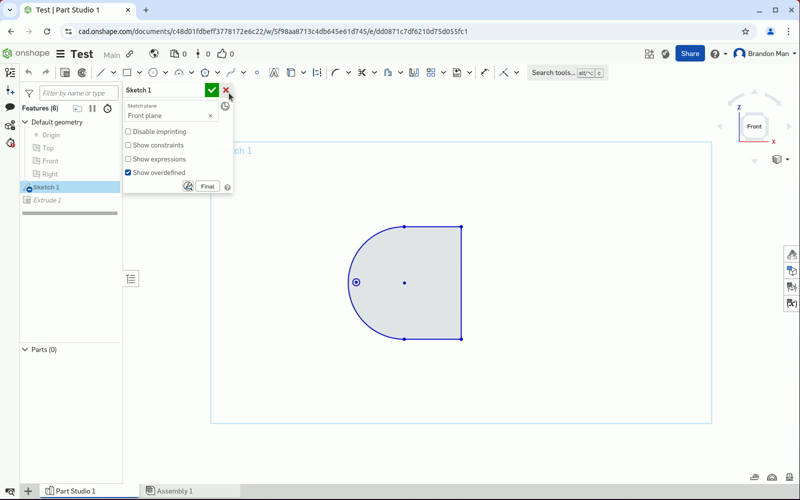
key(shift+s)
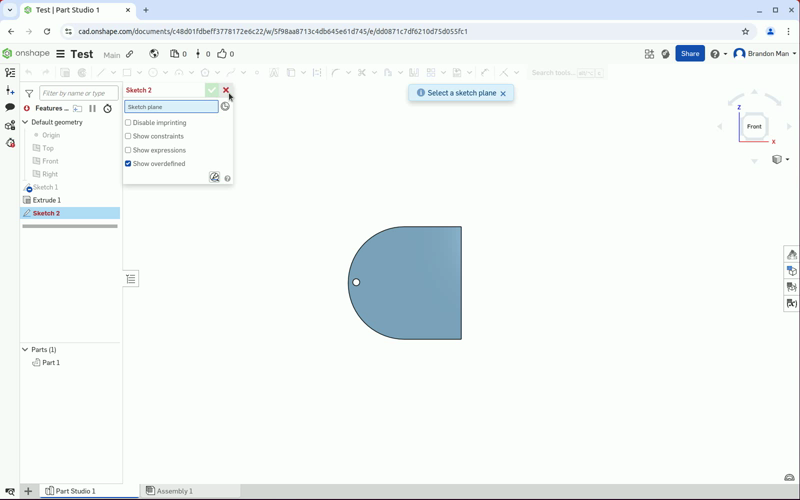
mouse_move(73, 163)
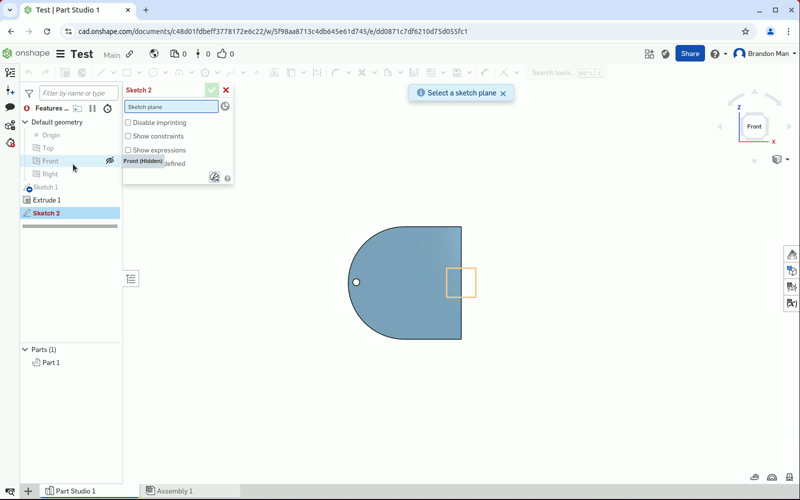
click(73, 163)
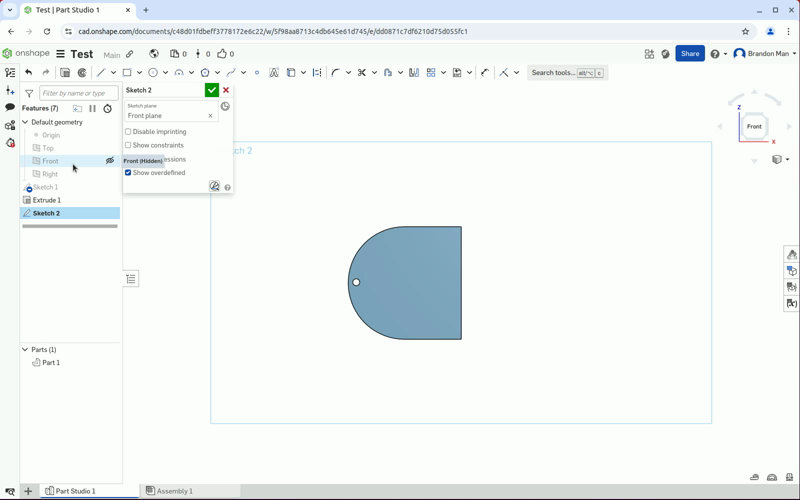
mouse_move(73, 352)
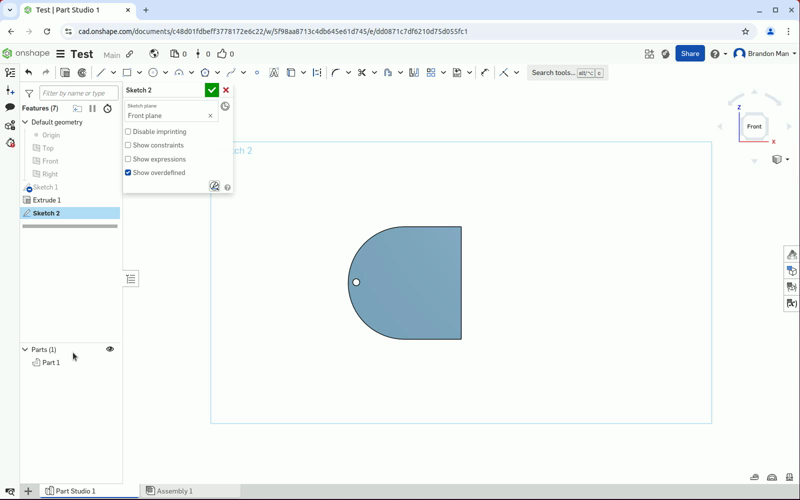
key(y)
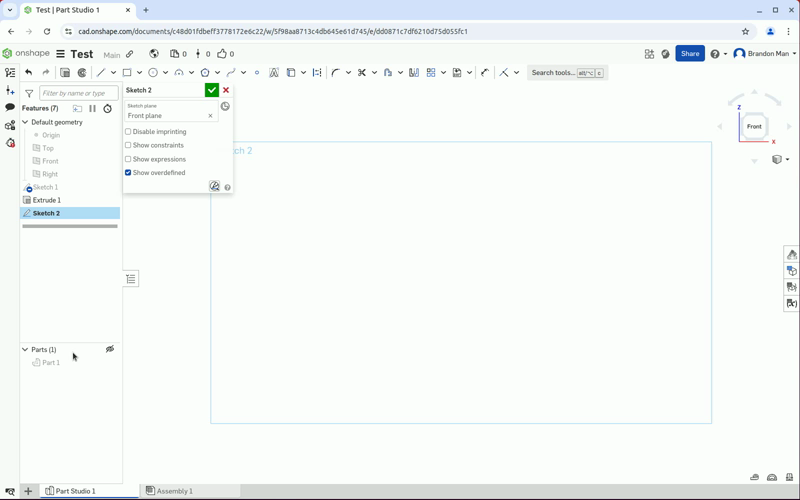
key(l)
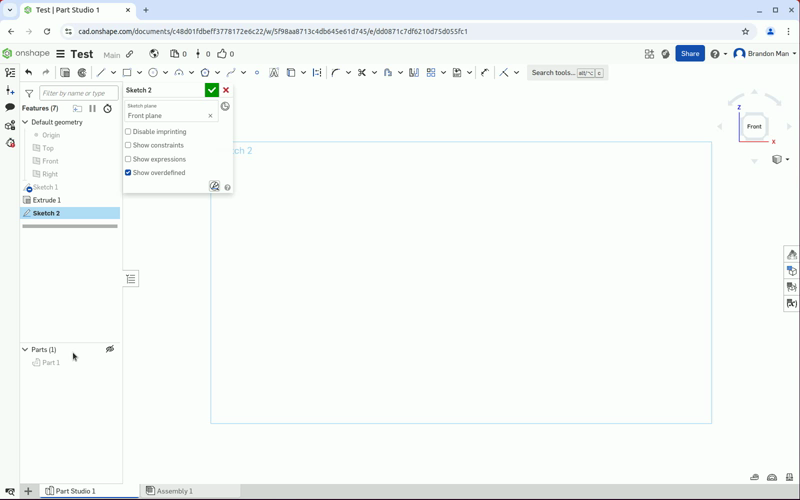
key_down(shift)
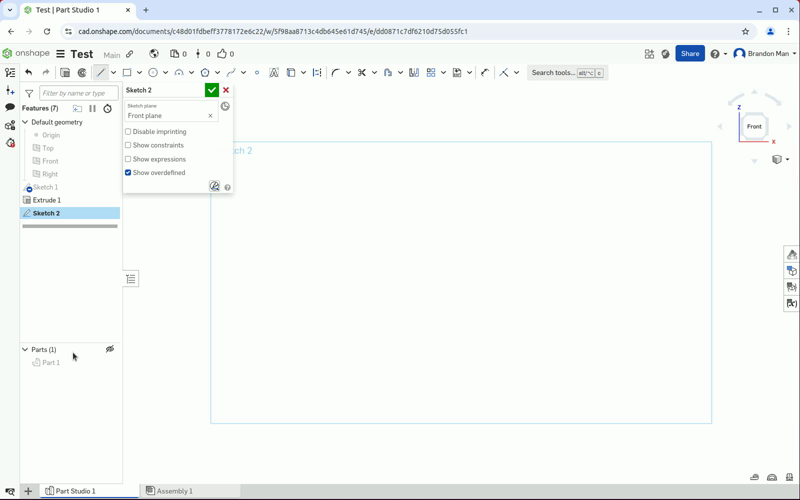
mouse_move(460, 339)
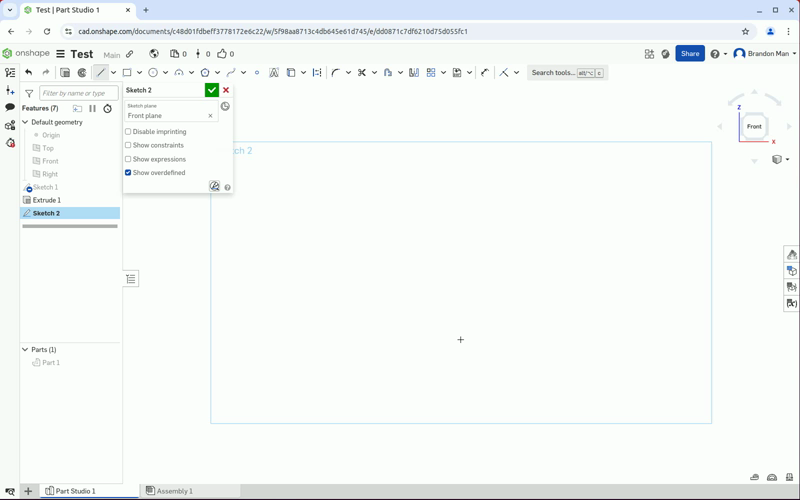
click(460, 339)
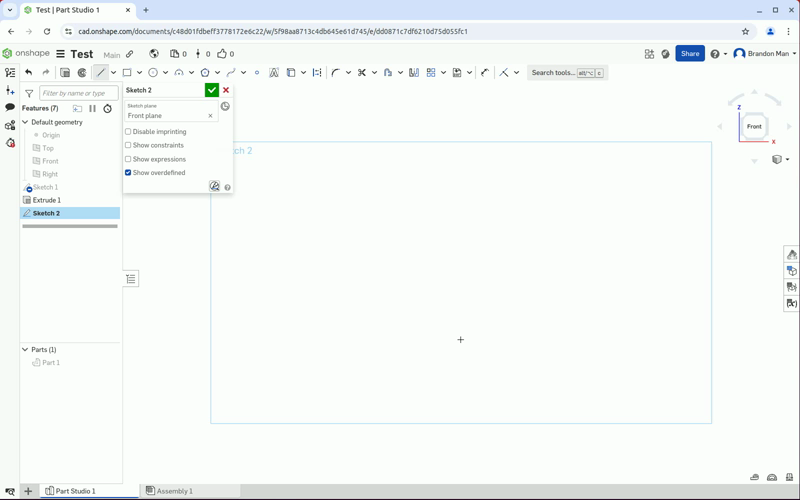
key_up(shift)
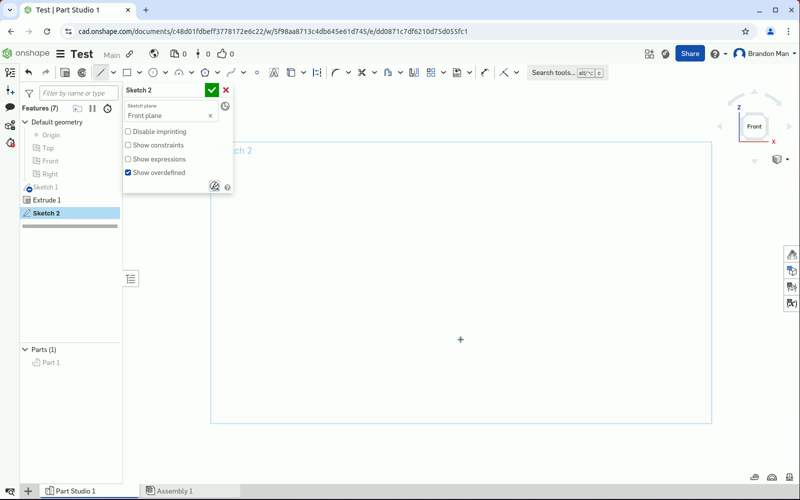
key_down(shift)
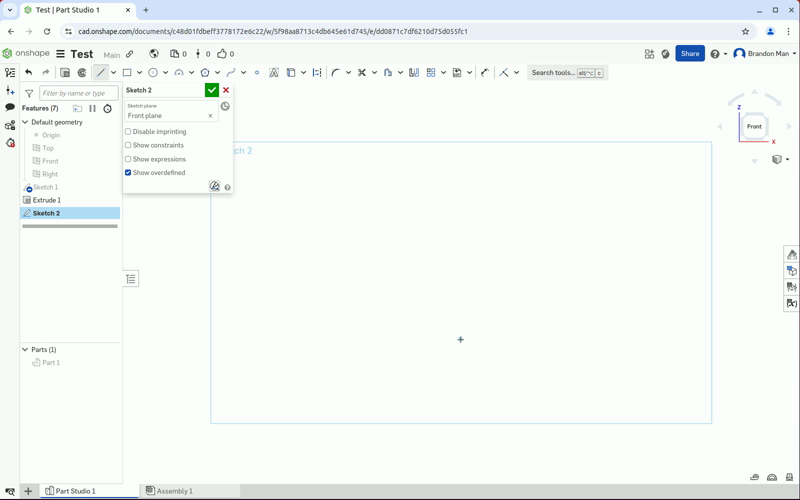
mouse_move(490, 339)
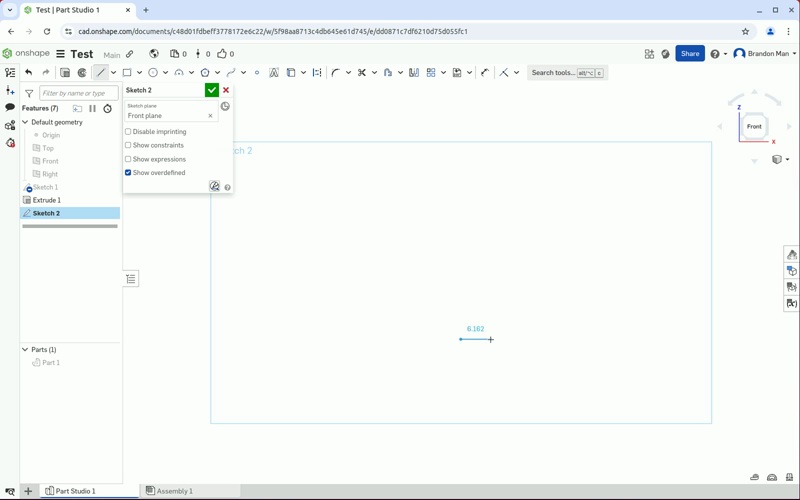
mouse_move(517, 339)
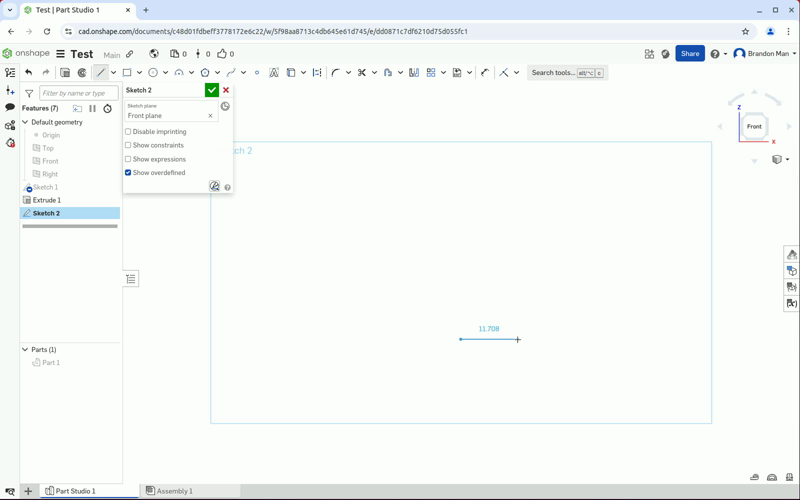
click(517, 339)
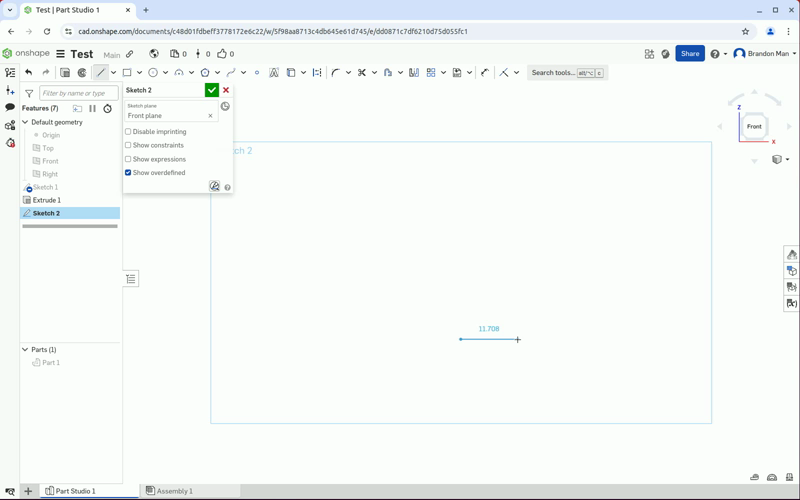
key_up(shift)
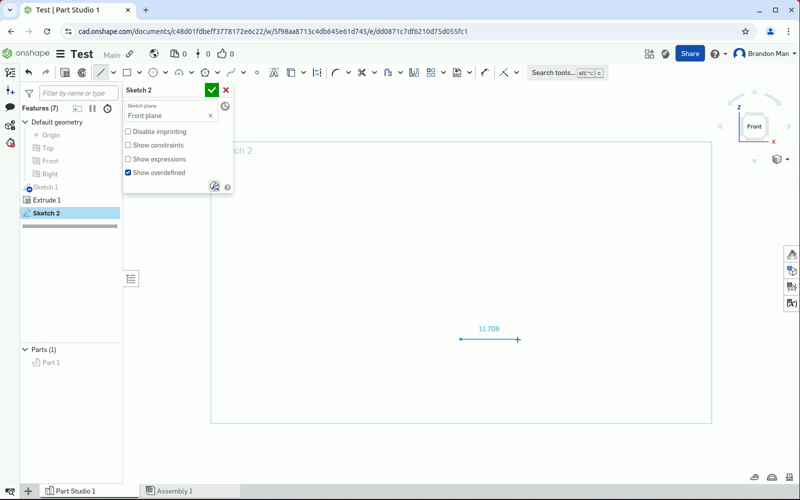
key(esc)
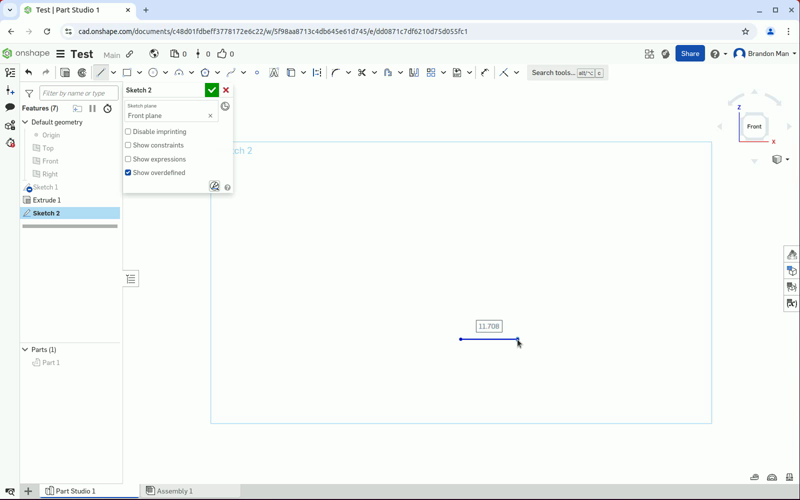
key(a)
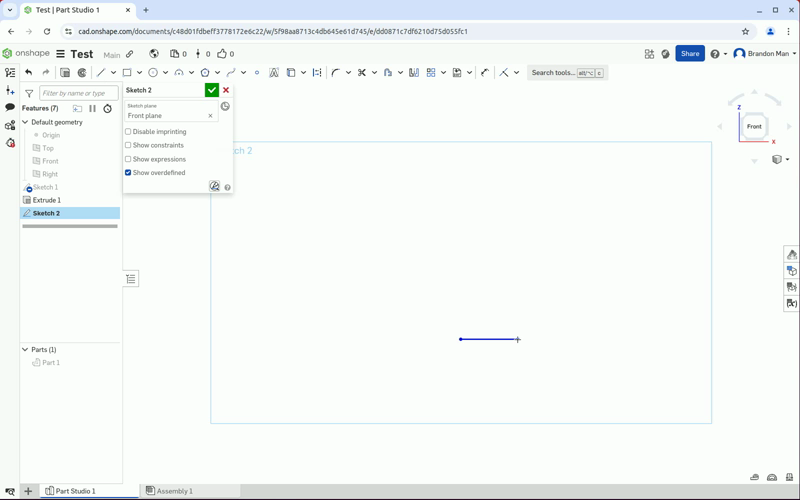
mouse_move(517, 339)
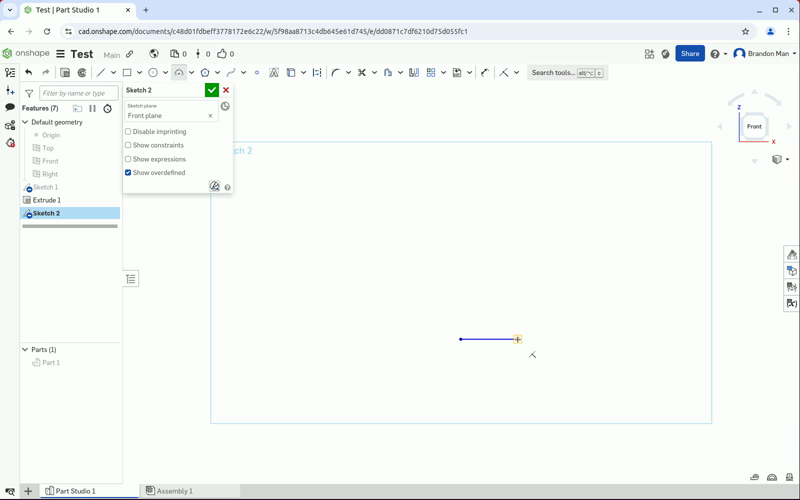
click(517, 339)
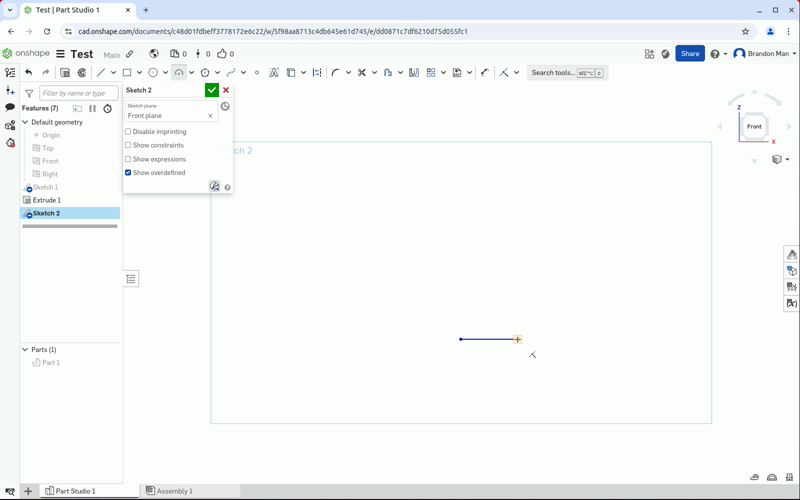
key_down(shift)
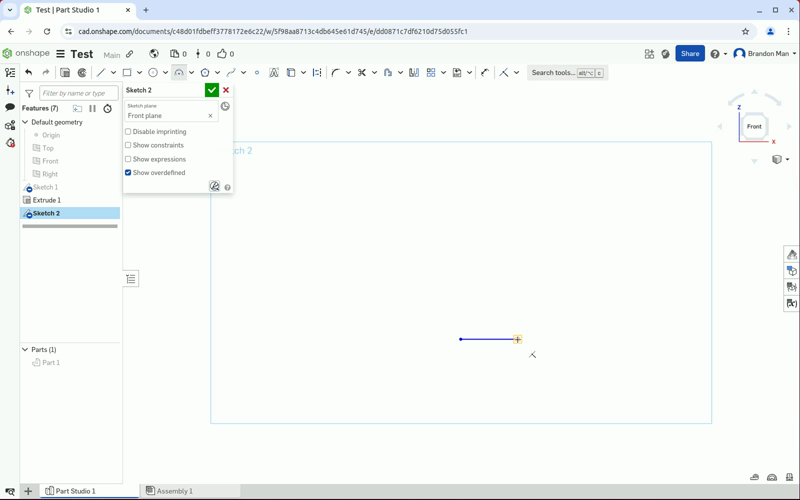
mouse_move(517, 226)
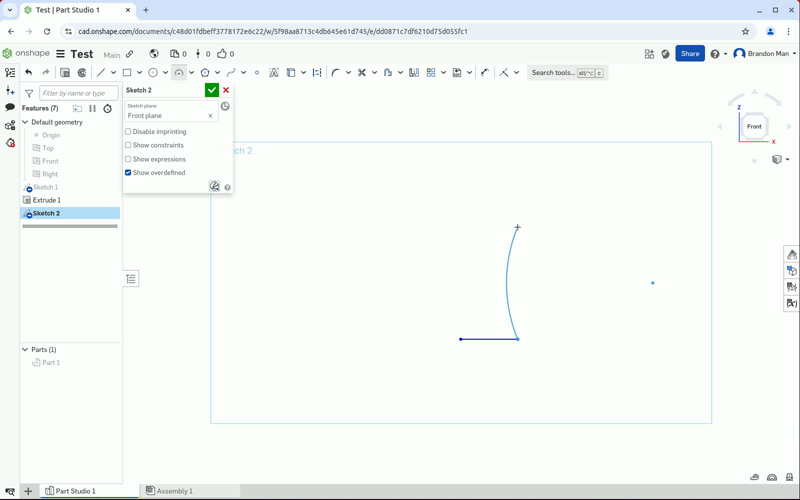
click(517, 226)
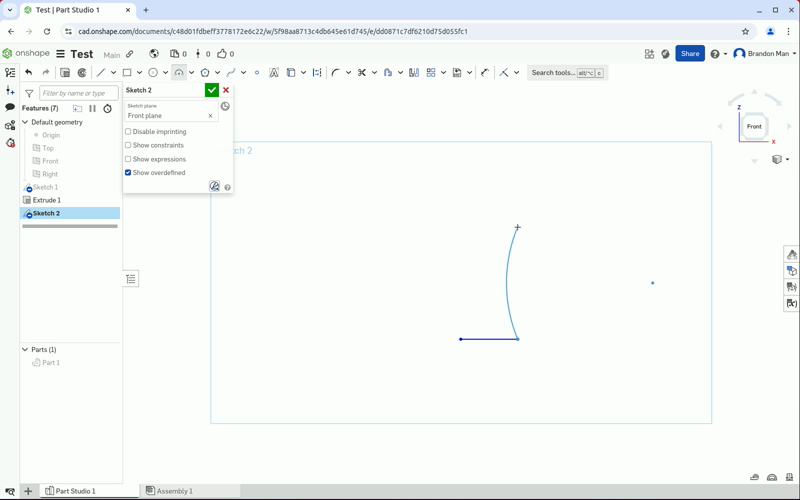
mouse_move(573, 282)
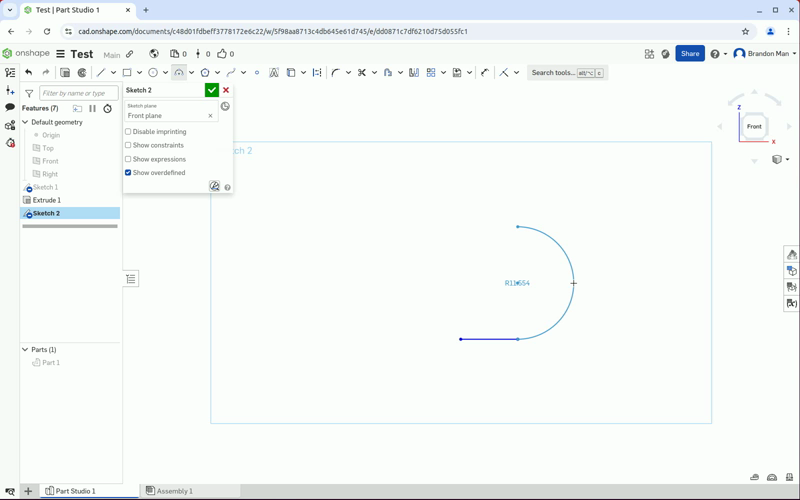
click(573, 282)
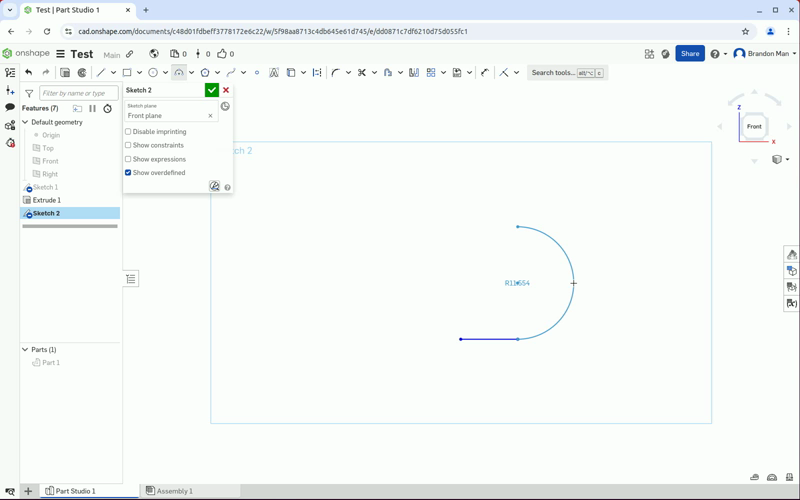
key_up(shift)
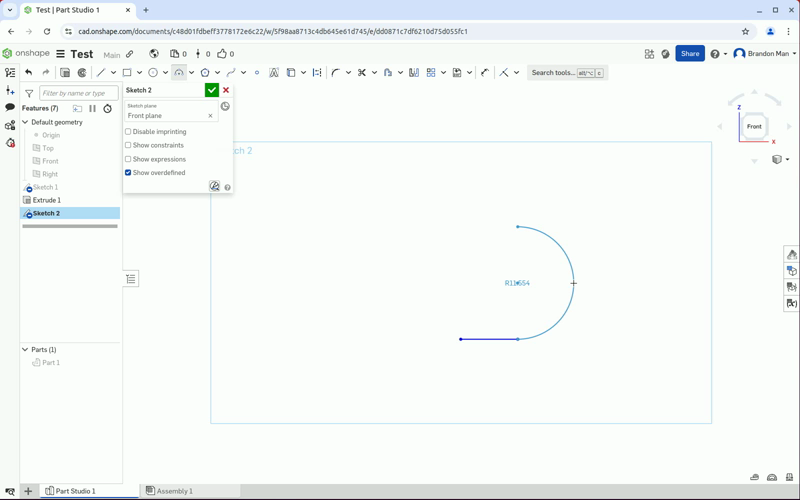
key(esc)
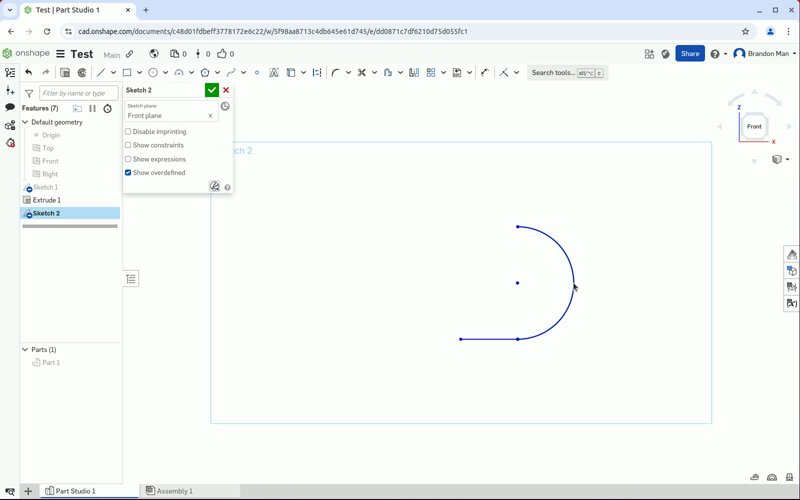
key(l)
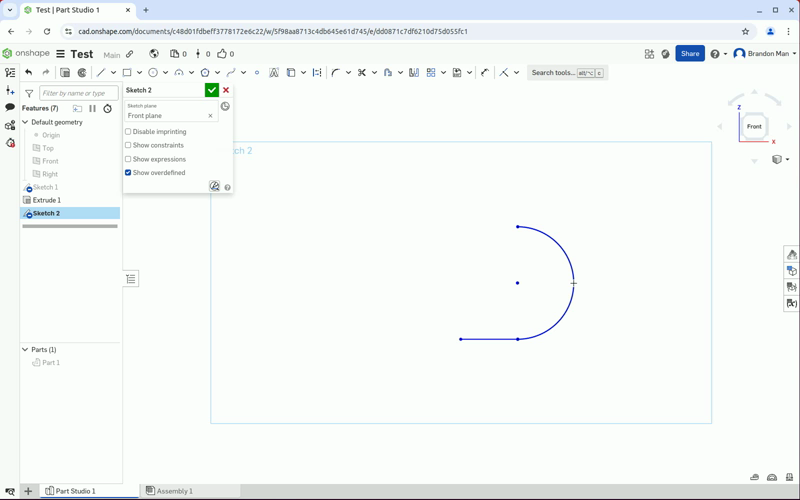
mouse_move(517, 226)
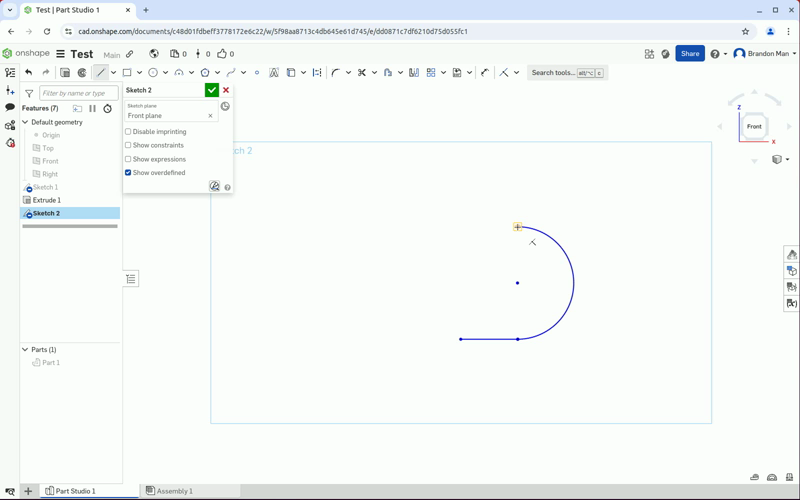
click(517, 226)
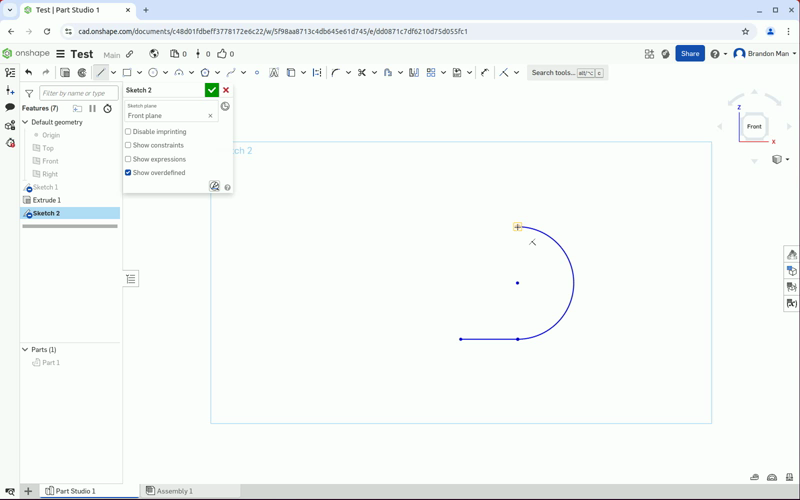
key_down(shift)
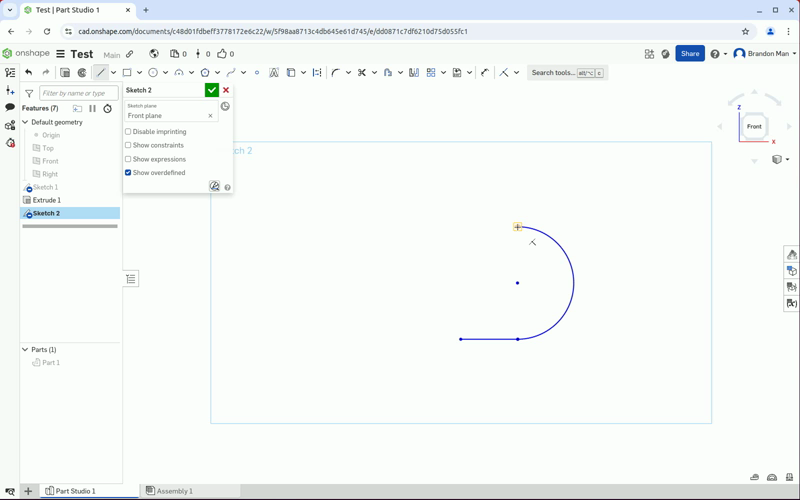
mouse_move(547, 226)
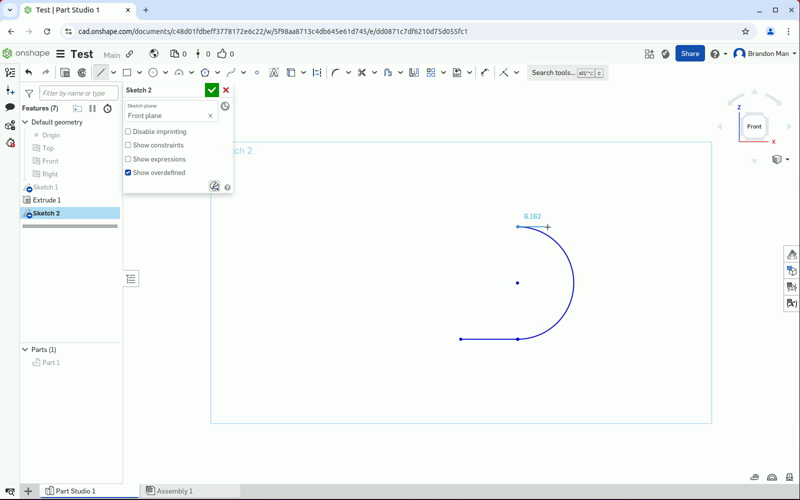
mouse_move(460, 226)
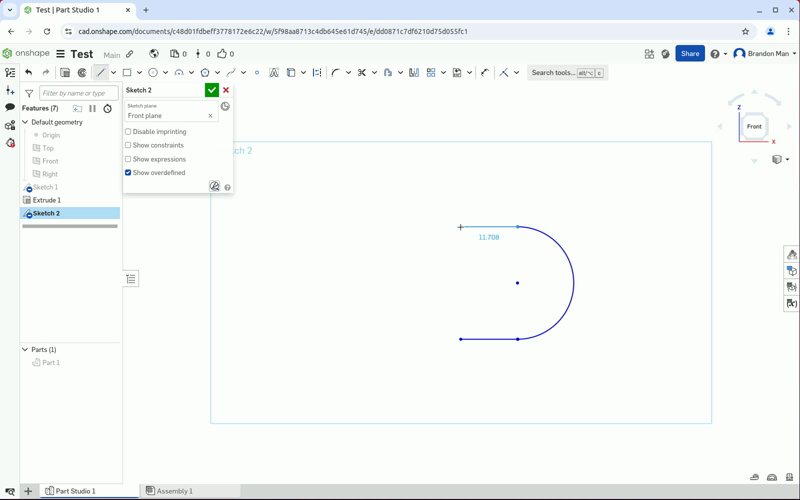
click(460, 226)
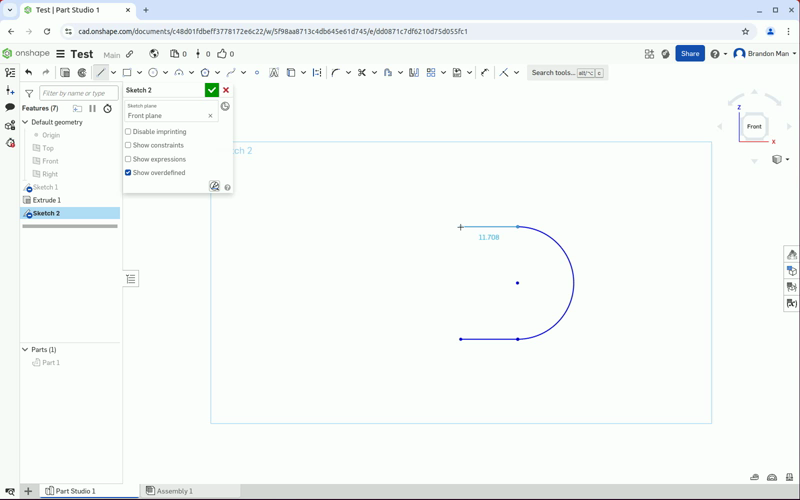
key_up(shift)
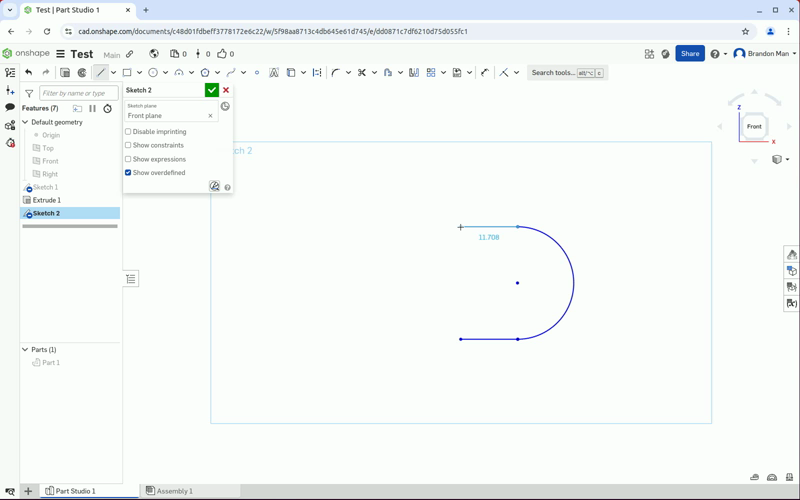
key_down(shift)
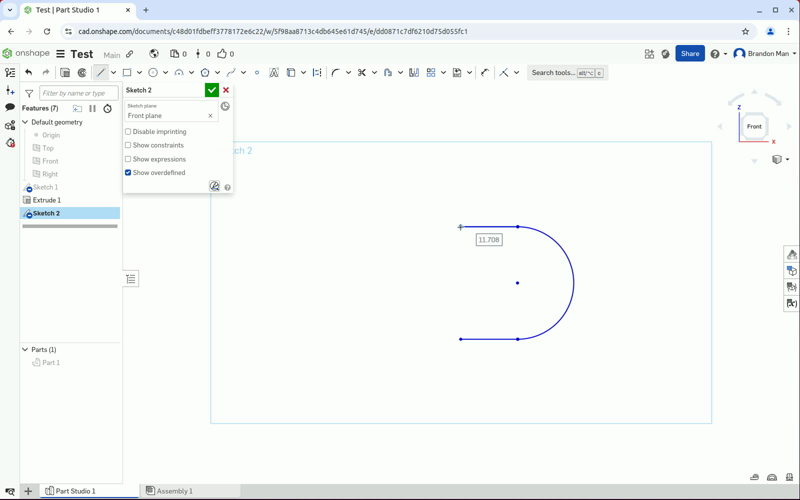
mouse_move(460, 339)
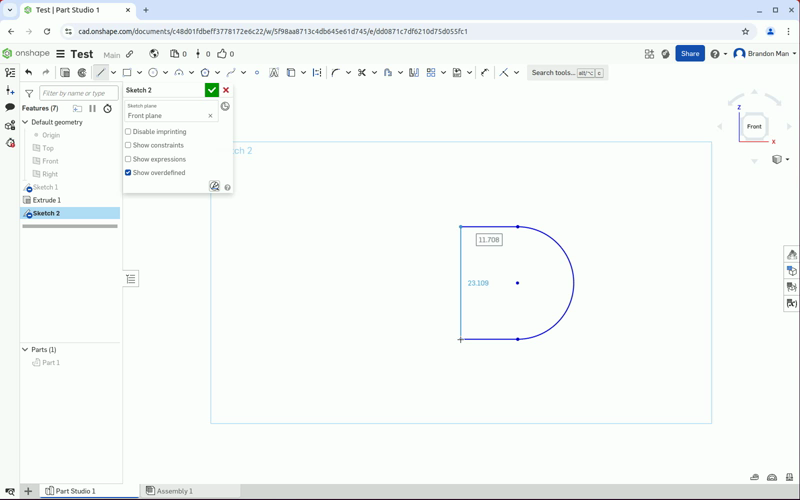
key_up(shift)
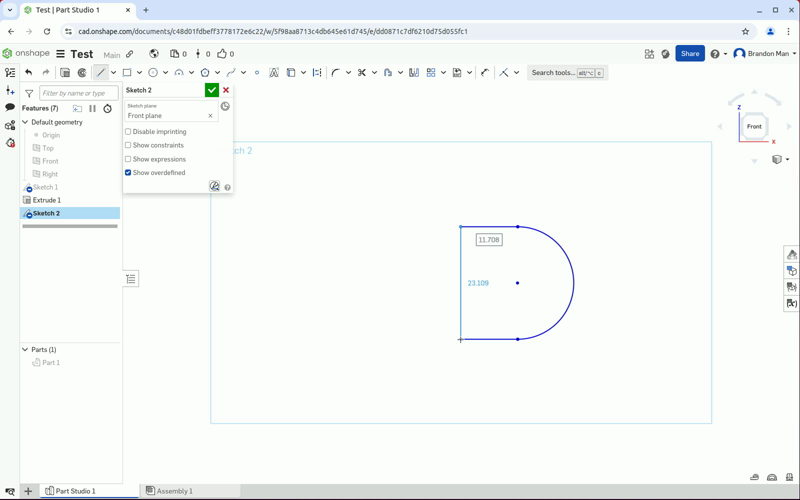
click(460, 339)
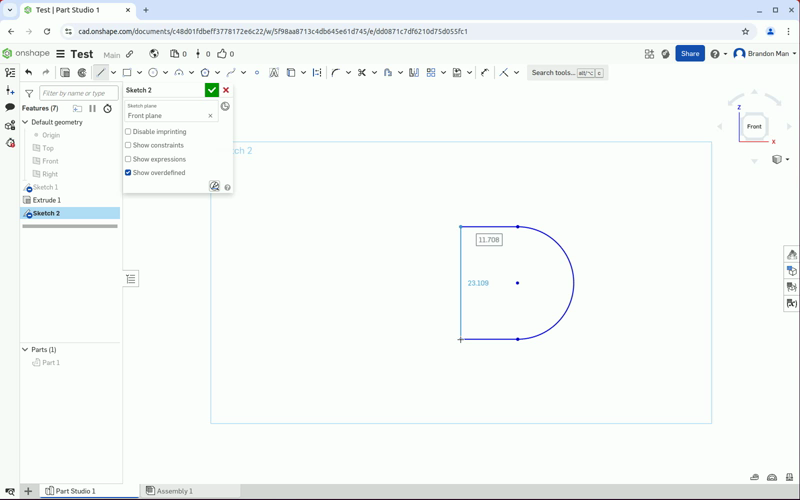
key(esc)
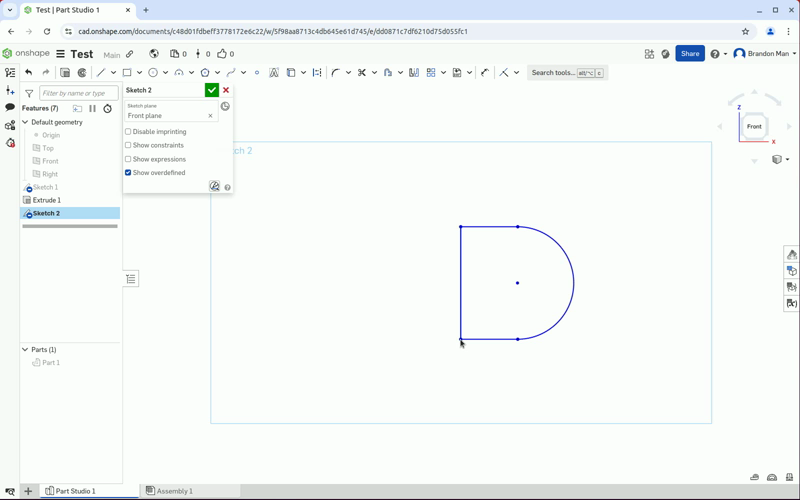
key(c)
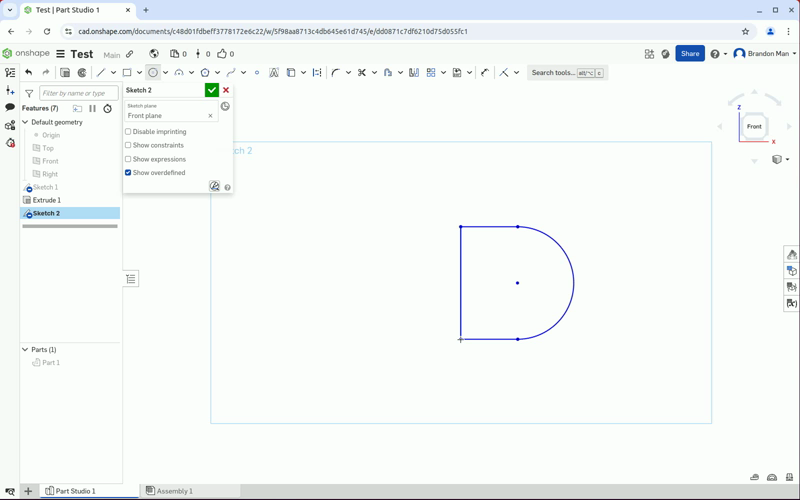
key_down(shift)
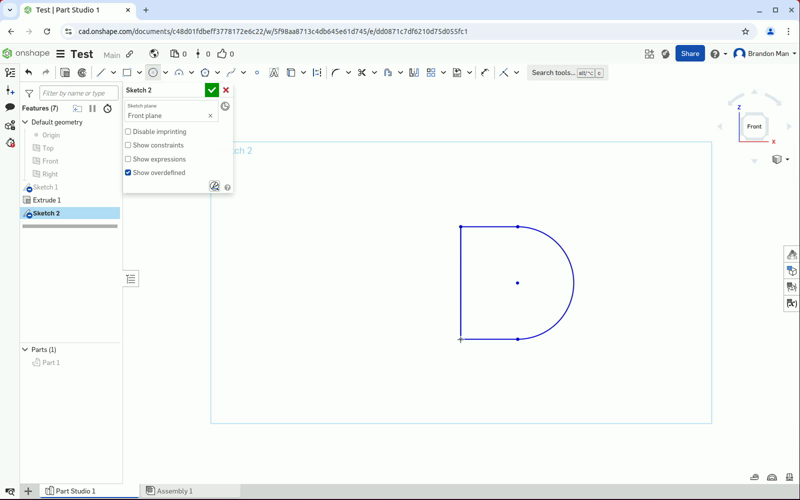
mouse_move(564, 282)
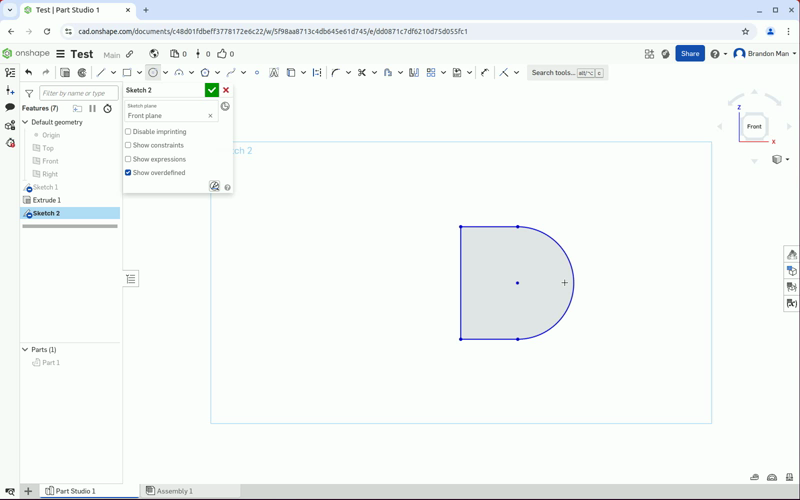
click(564, 282)
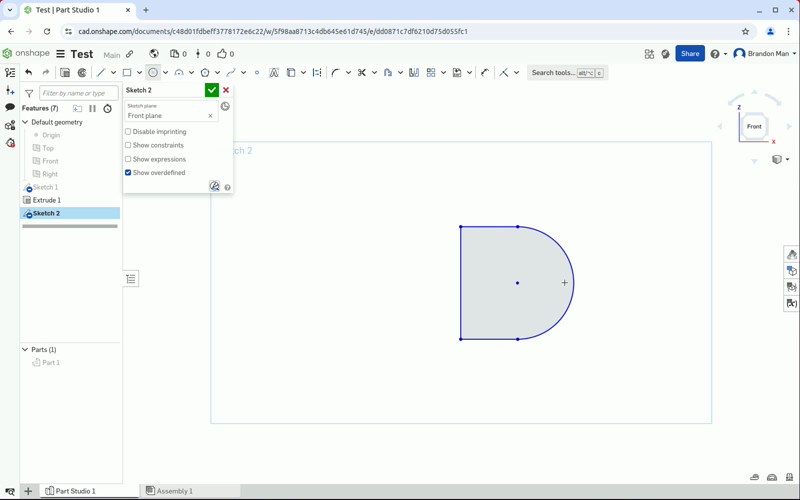
key_up(shift)
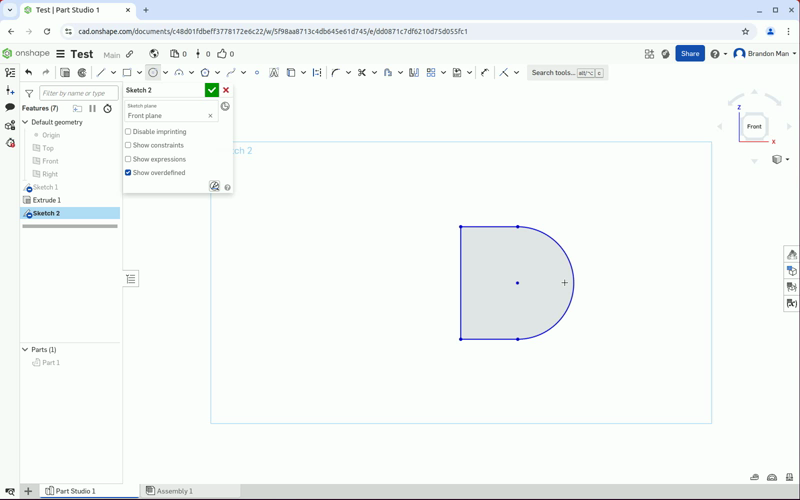
mouse_move(568, 282)
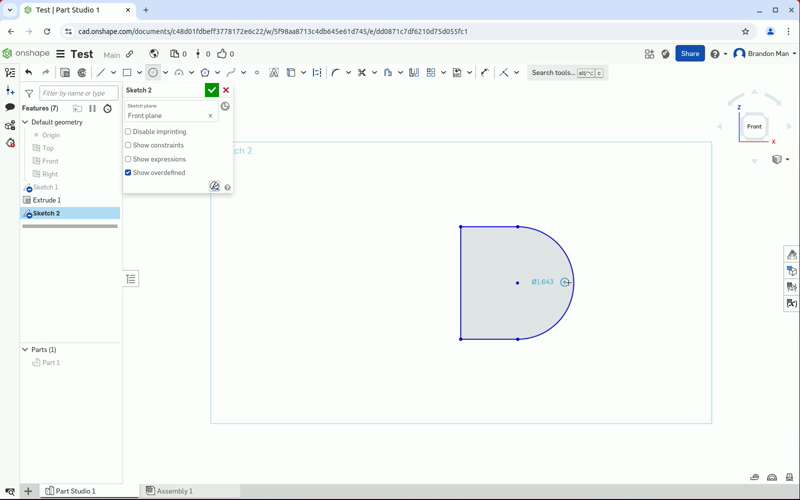
click(568, 282)
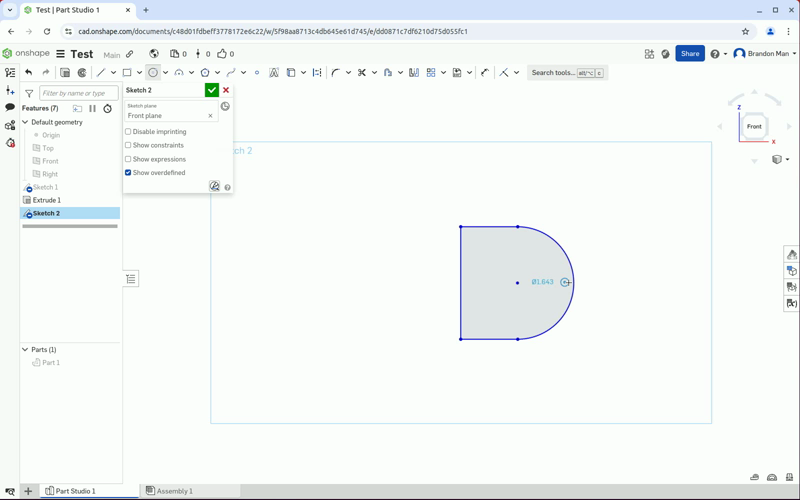
key(esc)
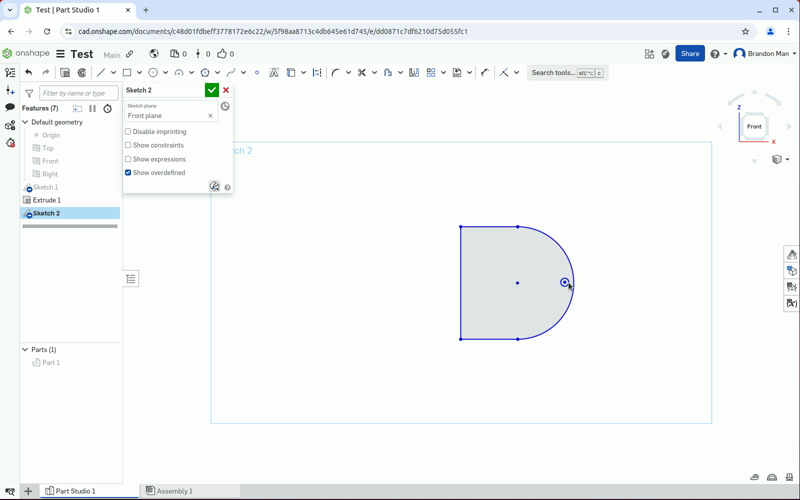
mouse_move(557, 296)
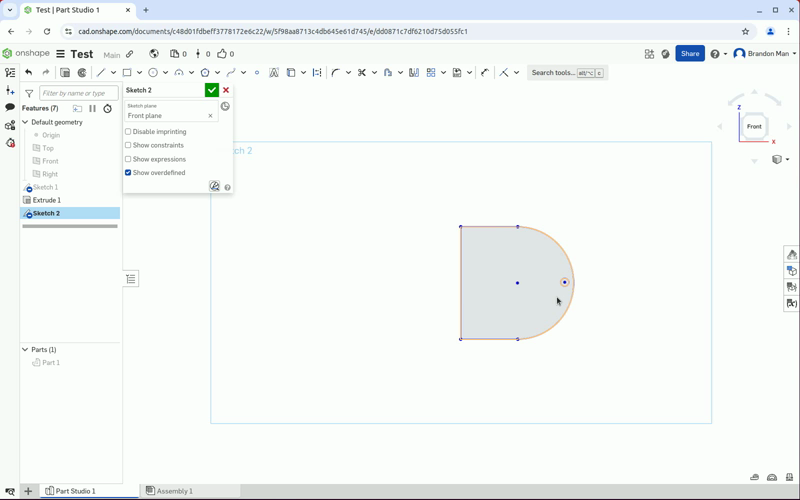
click(557, 296)
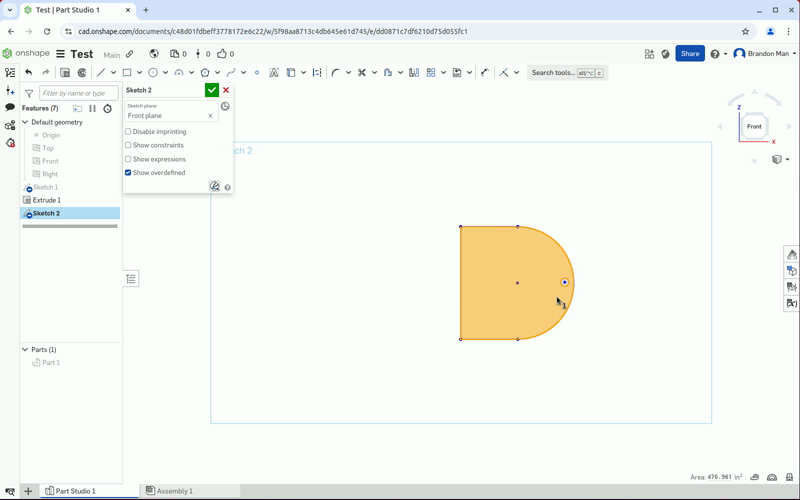
mouse_move(73, 352)
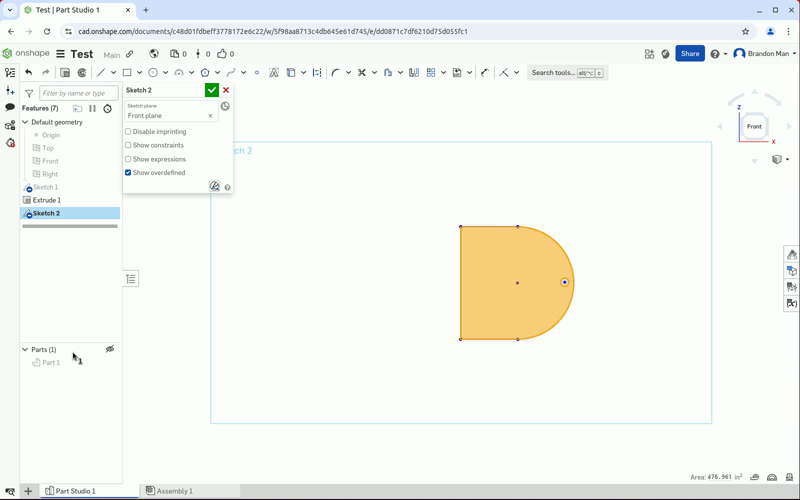
key(shift+y)
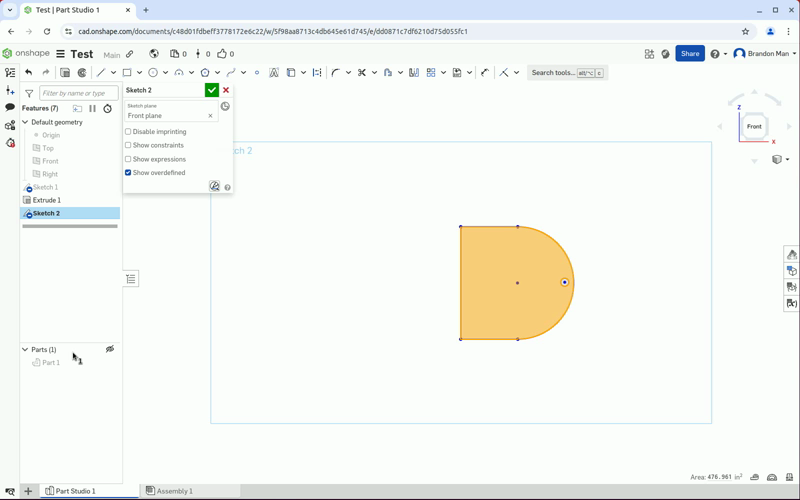
key(shift+e)
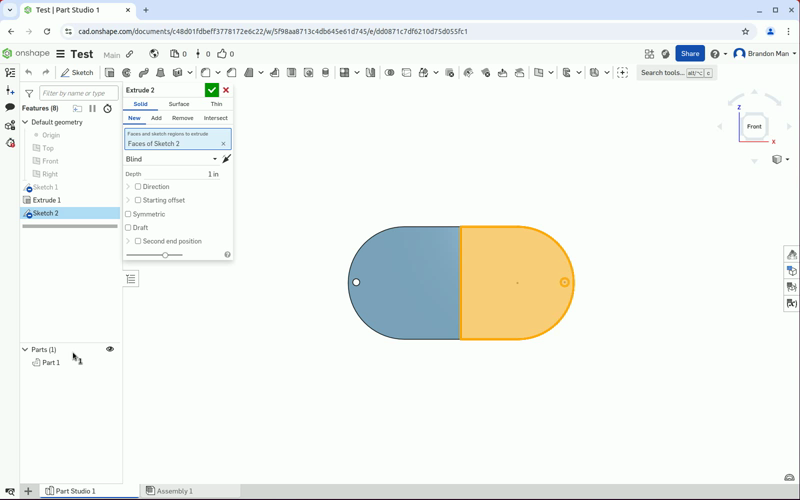
mouse_move(143, 106)
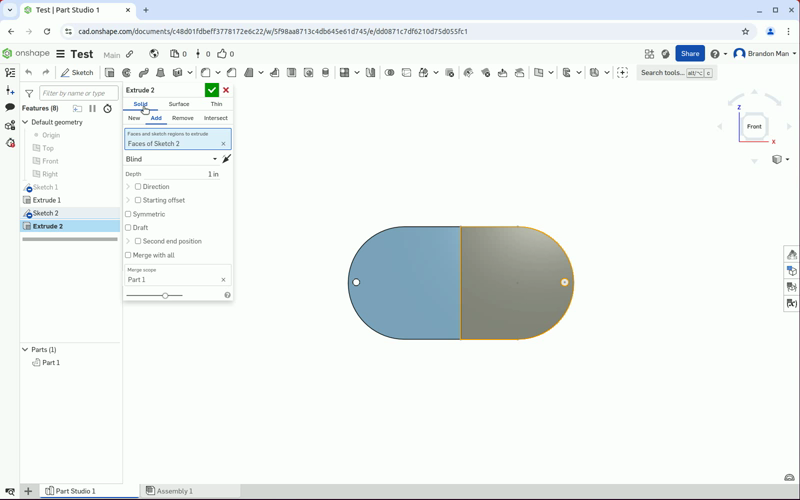
click(143, 106)
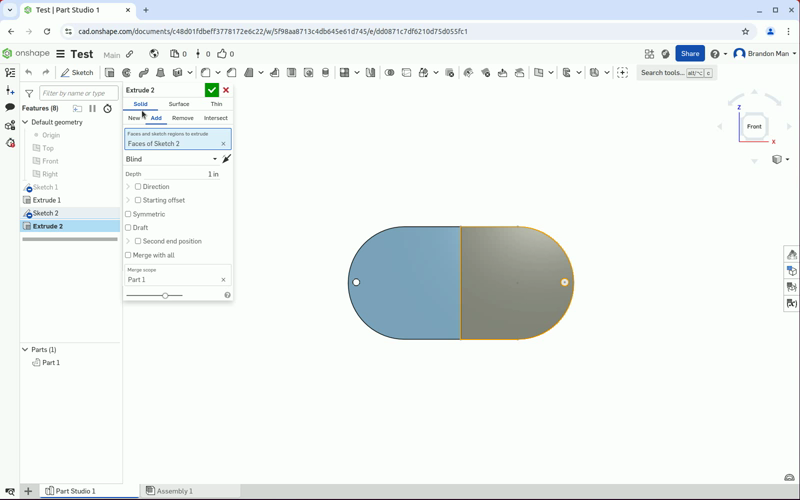
mouse_move(137, 120)
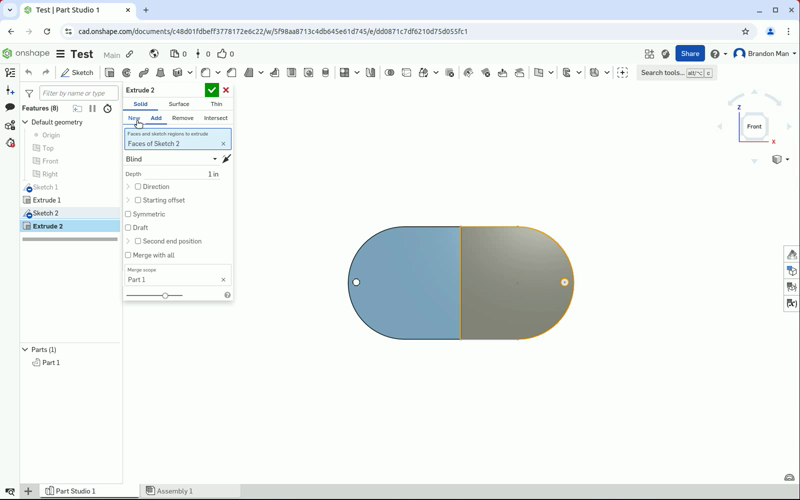
click(137, 120)
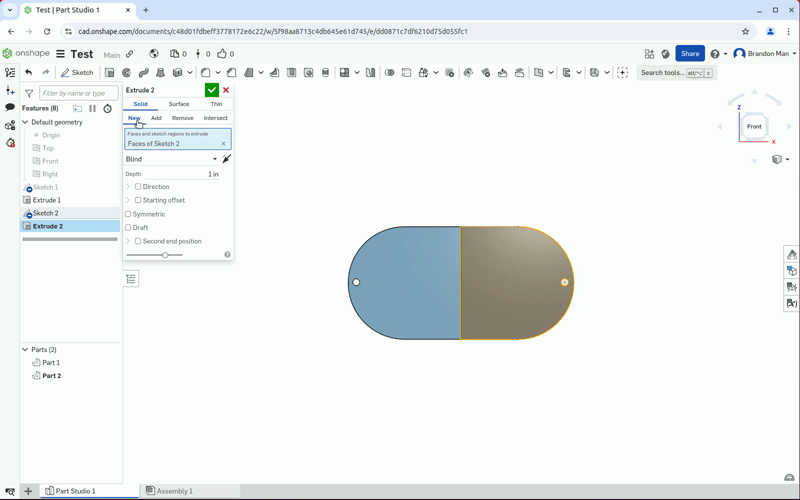
key(tab, 4)
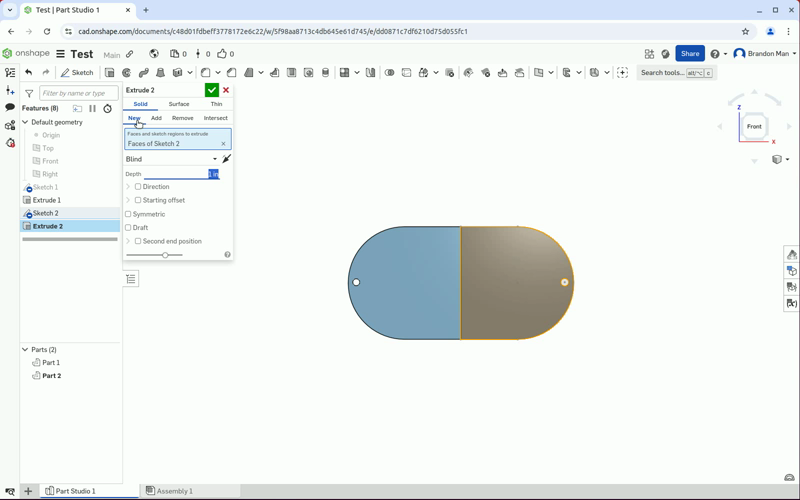
text(0.481)
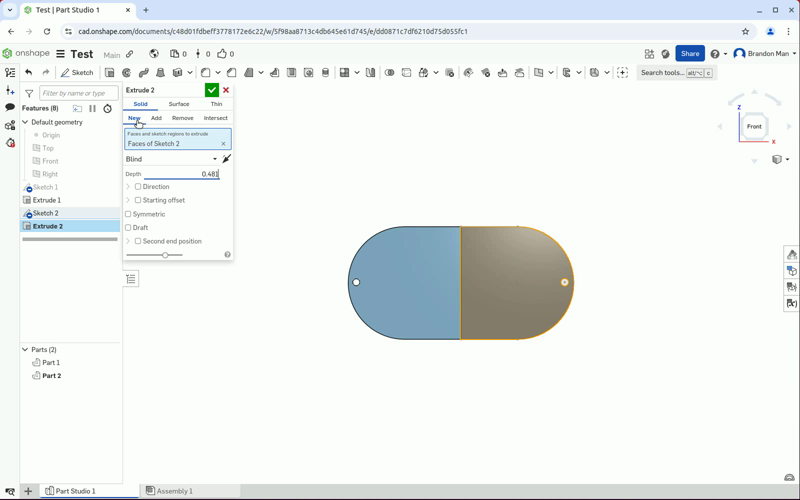
key(enter)
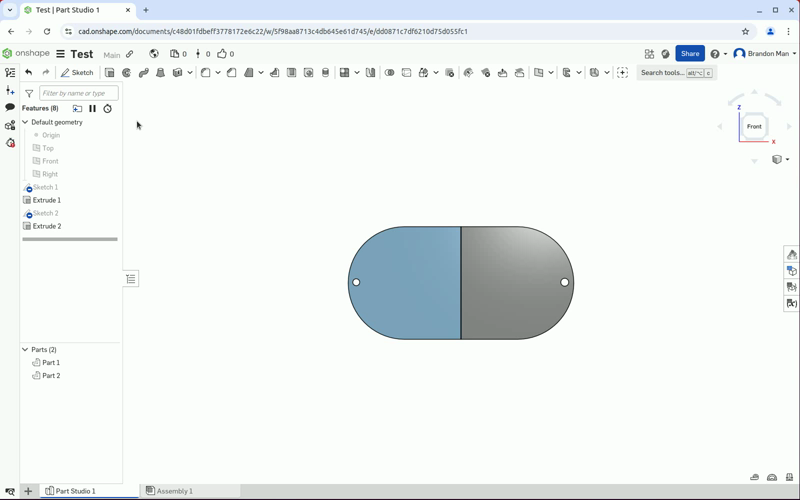
key(shift+h)
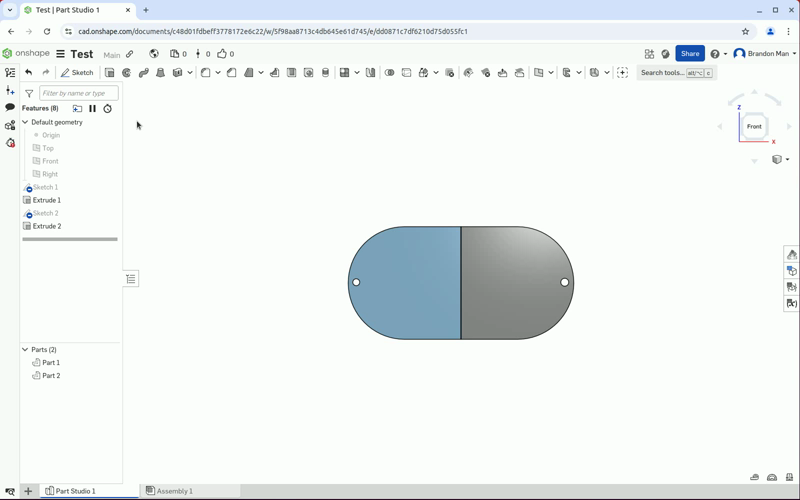
key(shift+h)
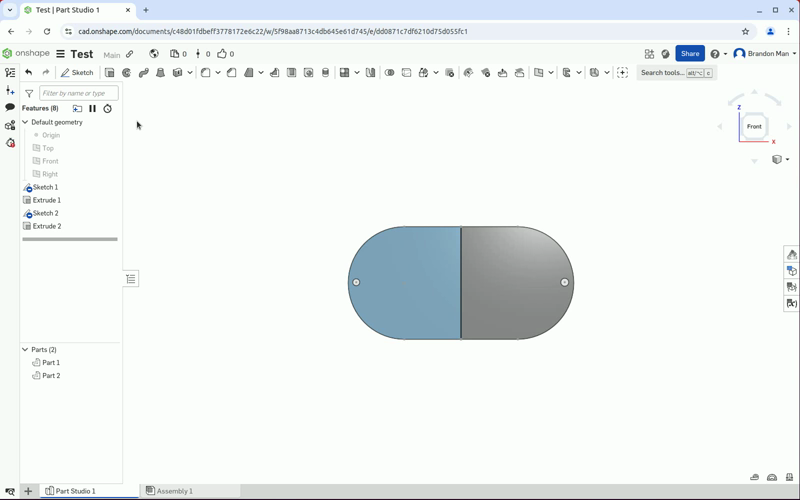
key(shift+7)
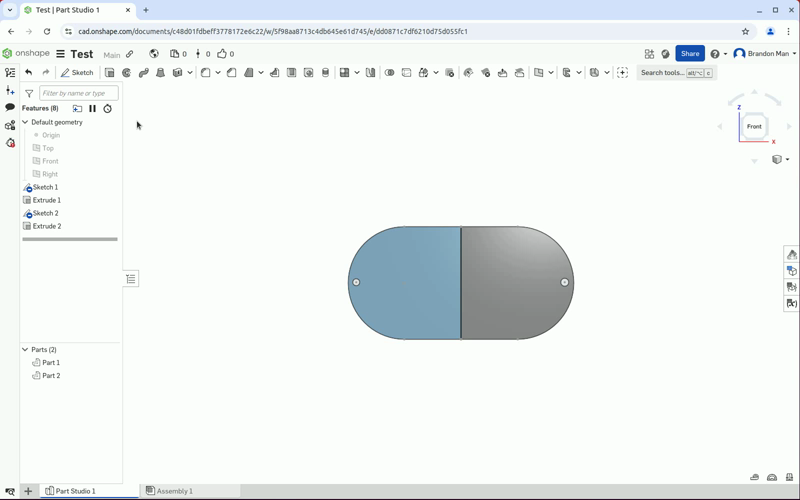
key(left, 2)
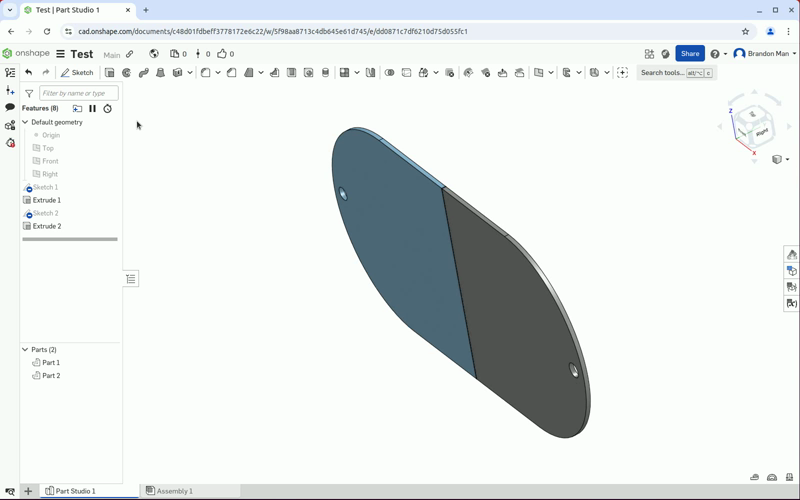
key(down, 2)
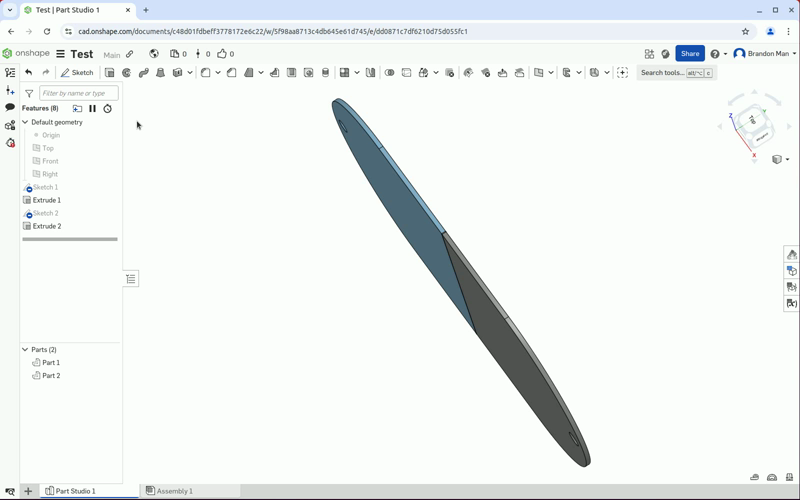
key(up, 2)
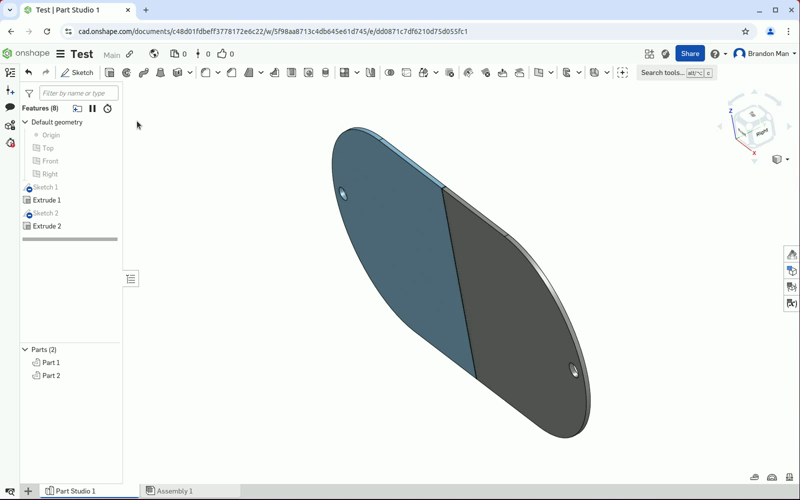
key(right, 2)
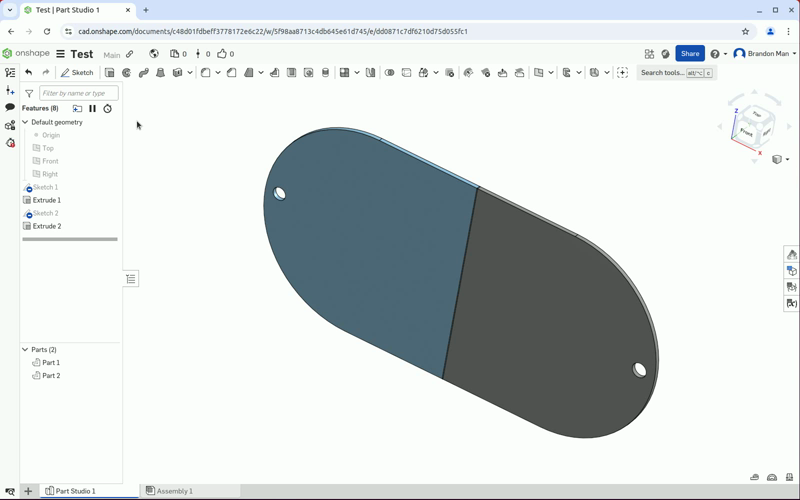
mouse_move(73, 189)
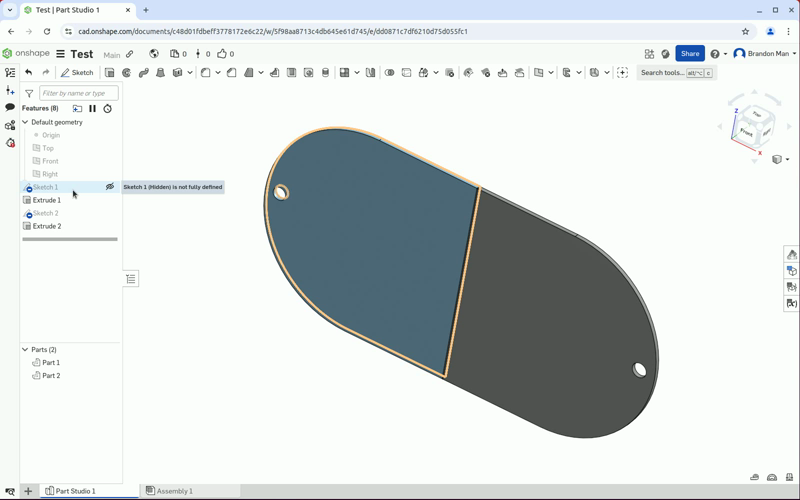
click(73, 189)